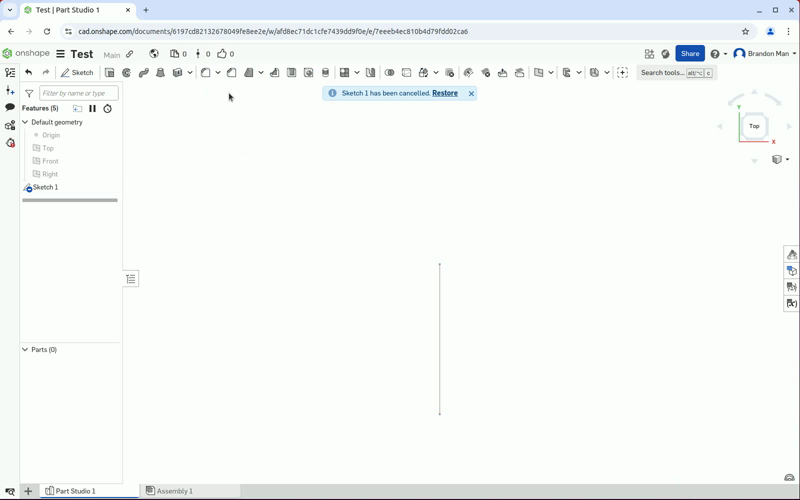
key(shift+h)
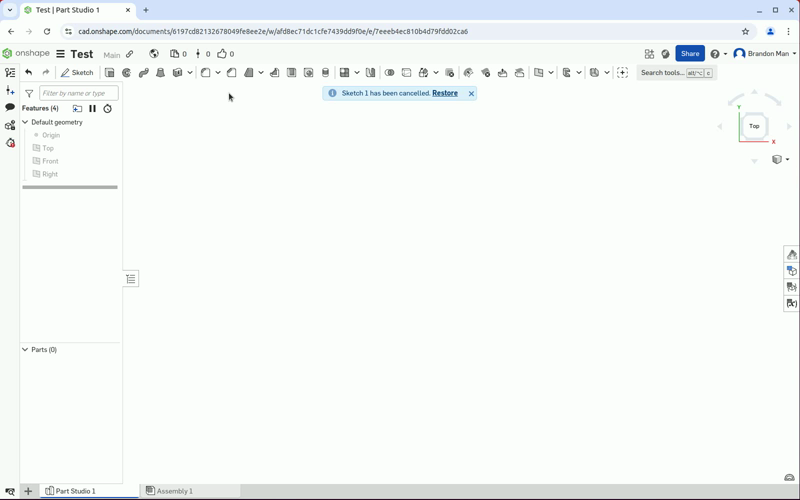
key(shift+s)
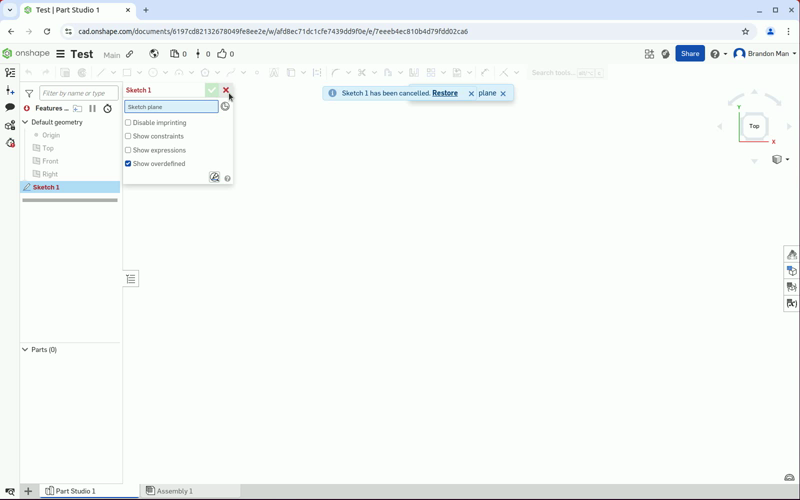
mouse_move(73, 150)
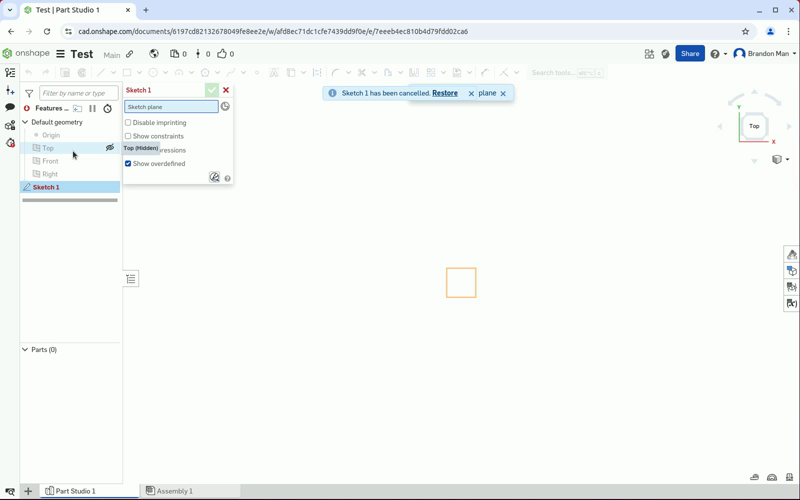
click(73, 150)
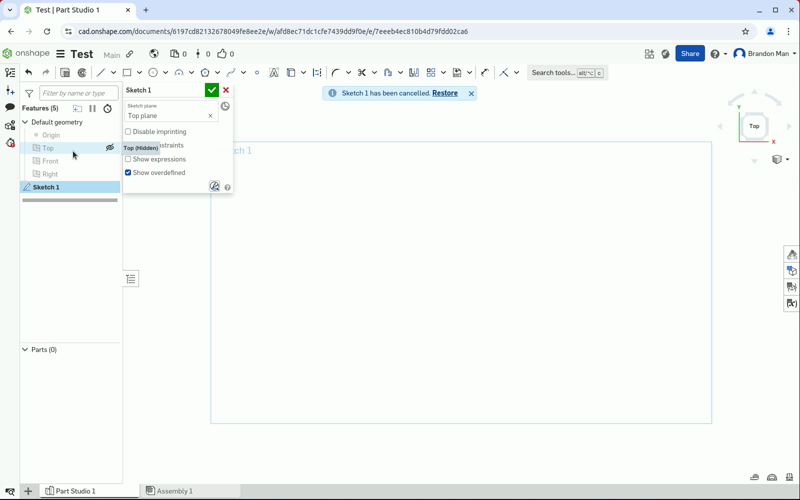
mouse_move(73, 352)
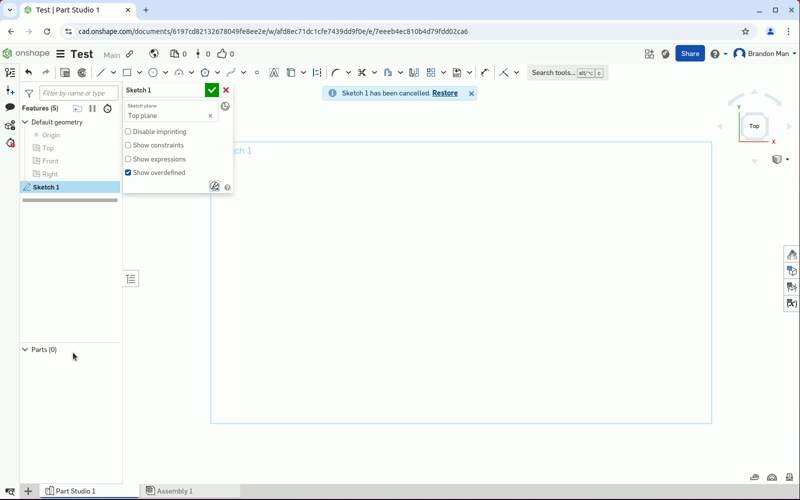
key(y)
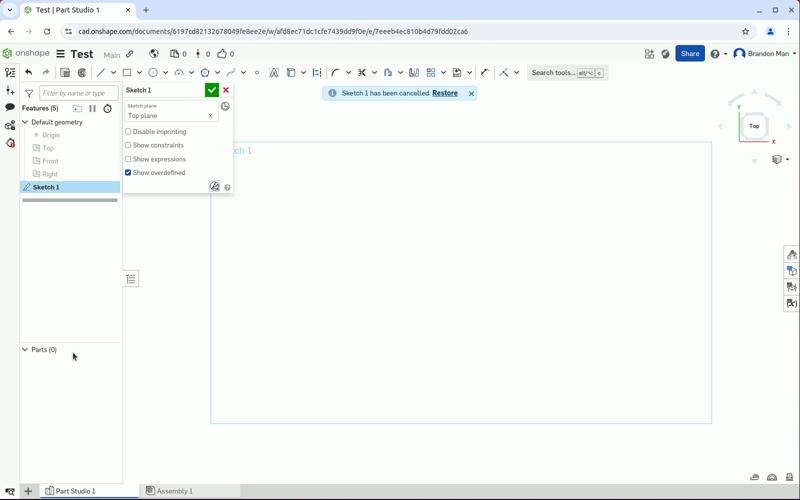
key(l)
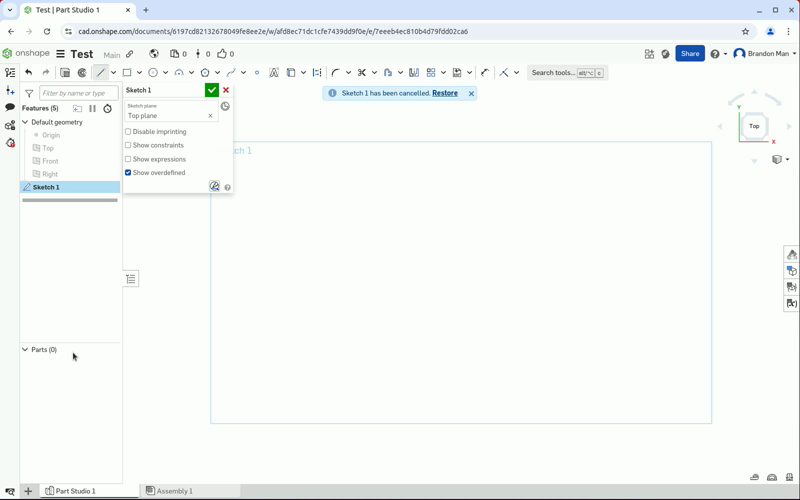
key_down(shift)
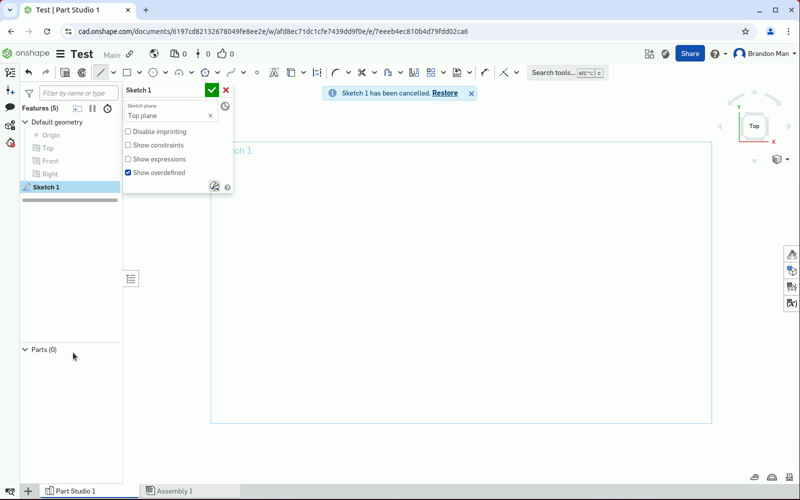
mouse_move(353, 386)
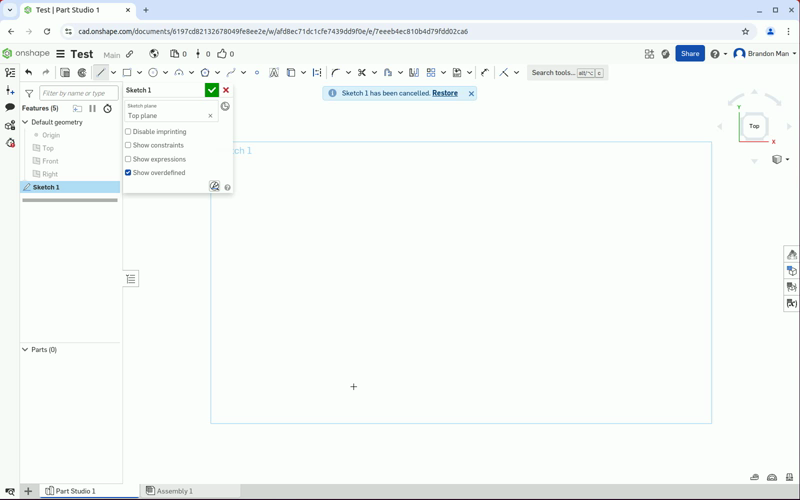
click(353, 386)
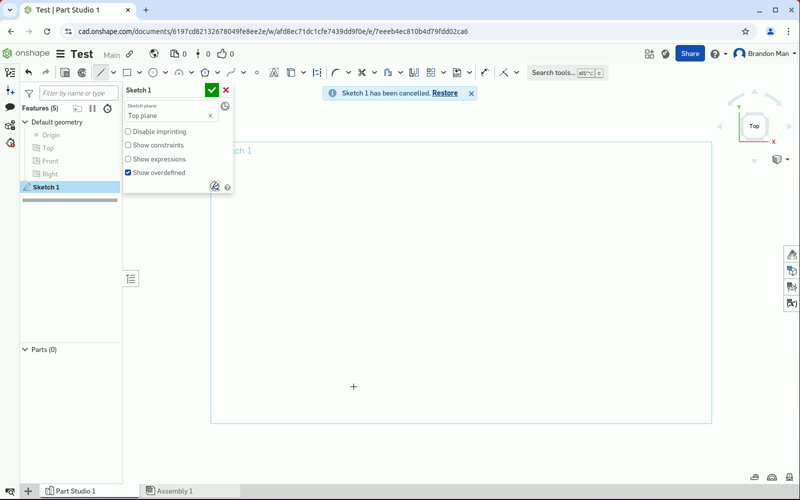
key_up(shift)
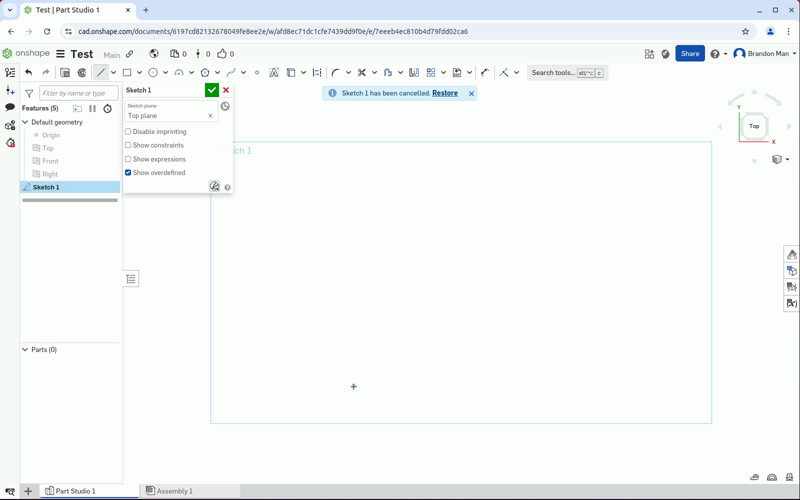
key_down(shift)
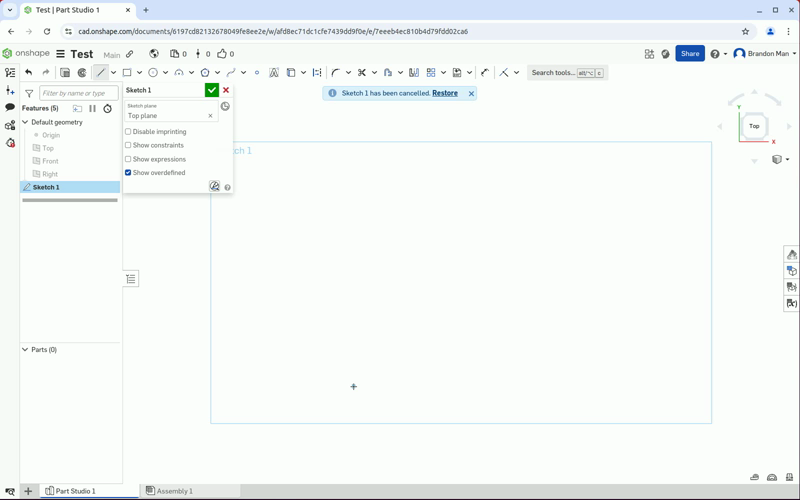
mouse_move(565, 386)
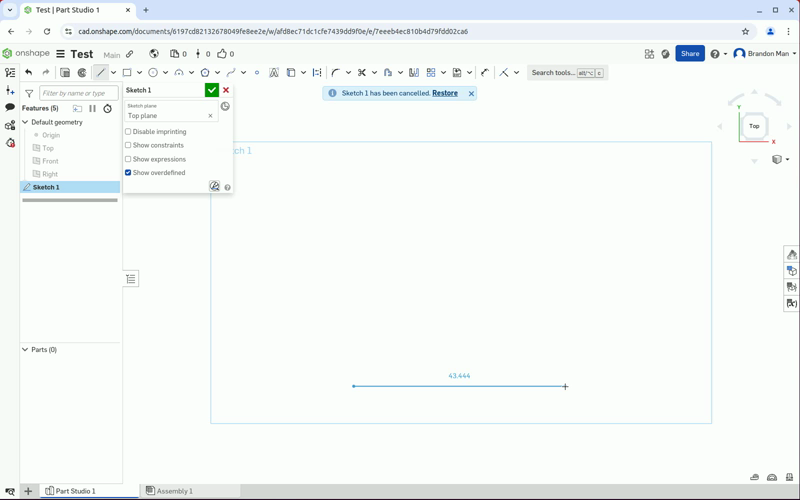
click(565, 386)
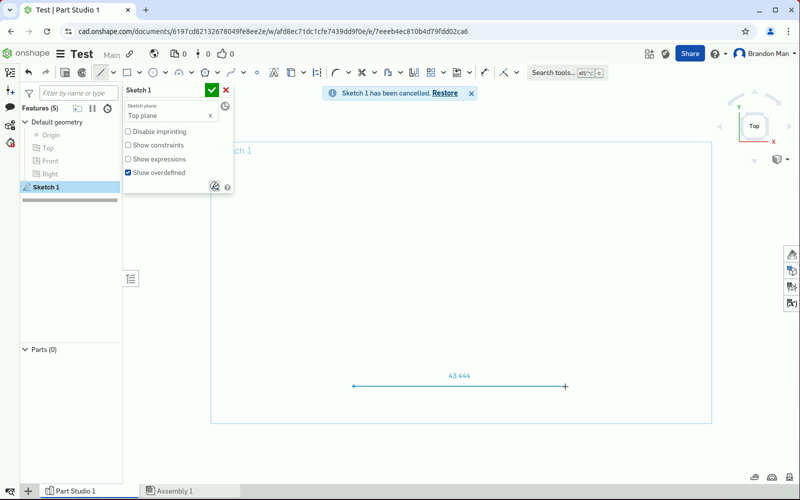
key_up(shift)
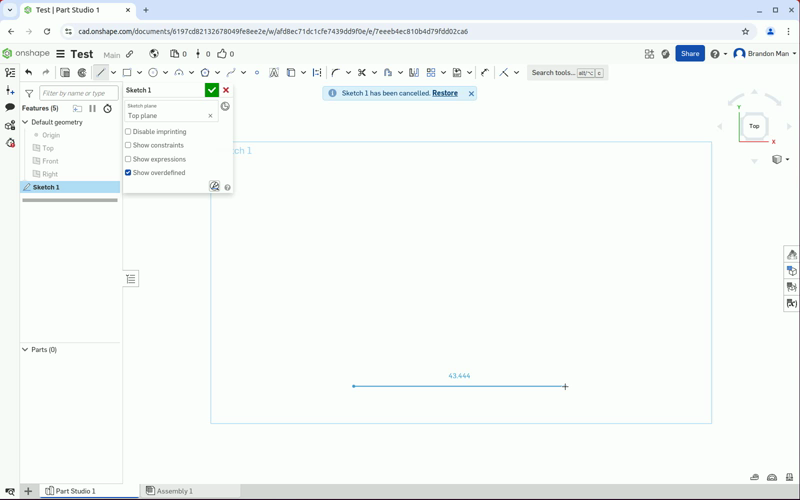
key_down(shift)
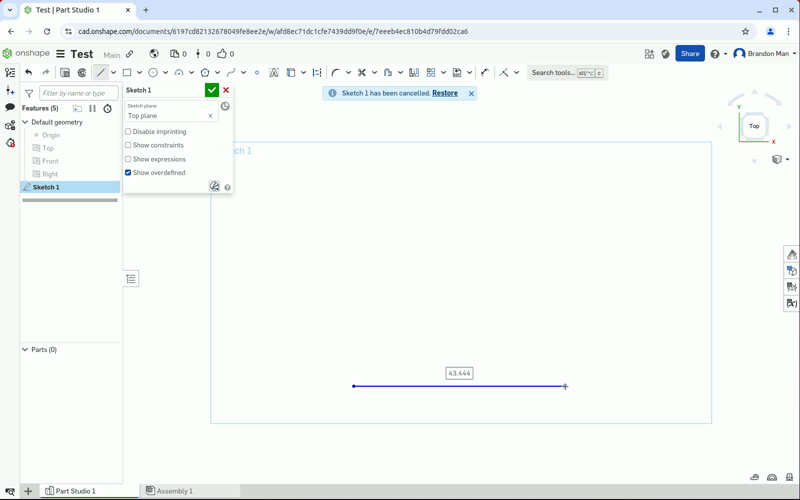
mouse_move(565, 174)
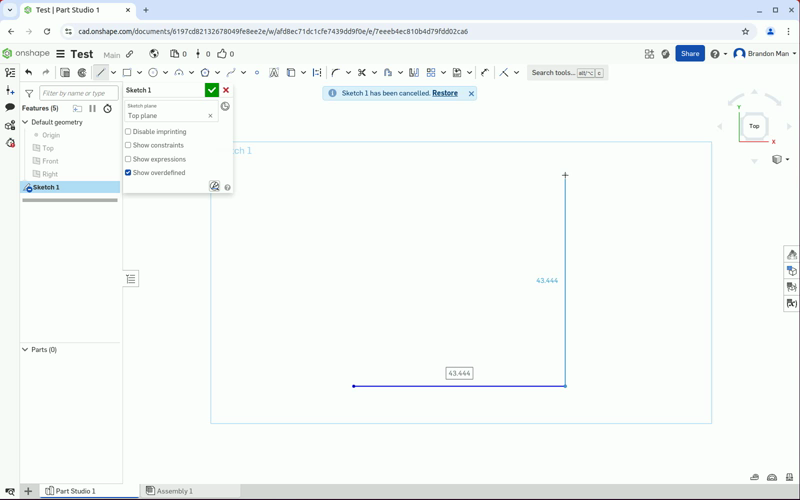
click(565, 174)
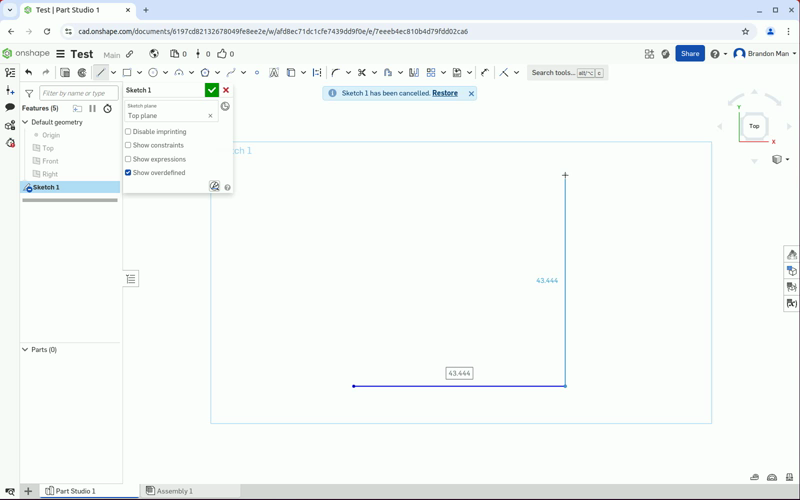
key_up(shift)
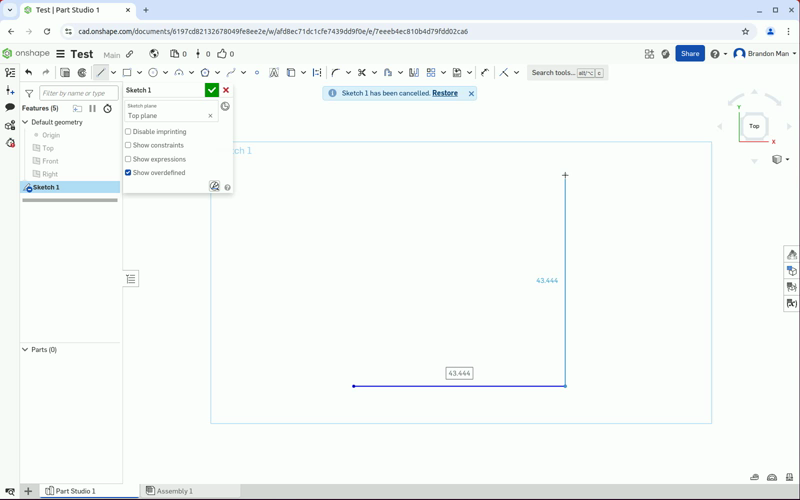
key_down(shift)
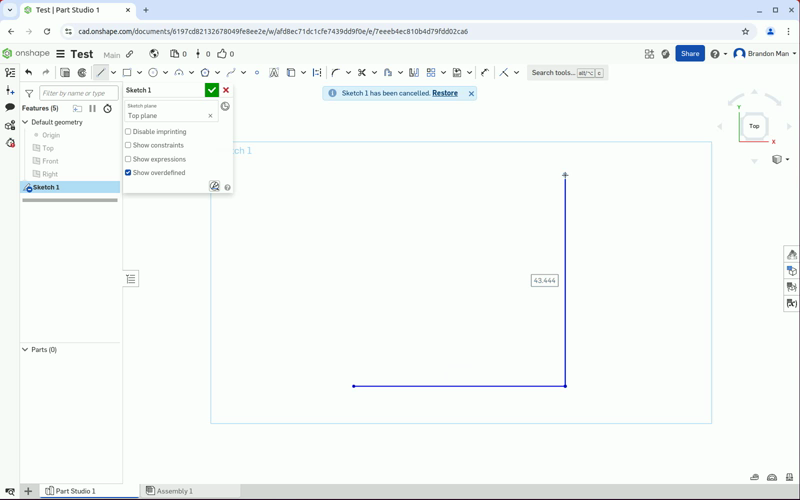
mouse_move(353, 174)
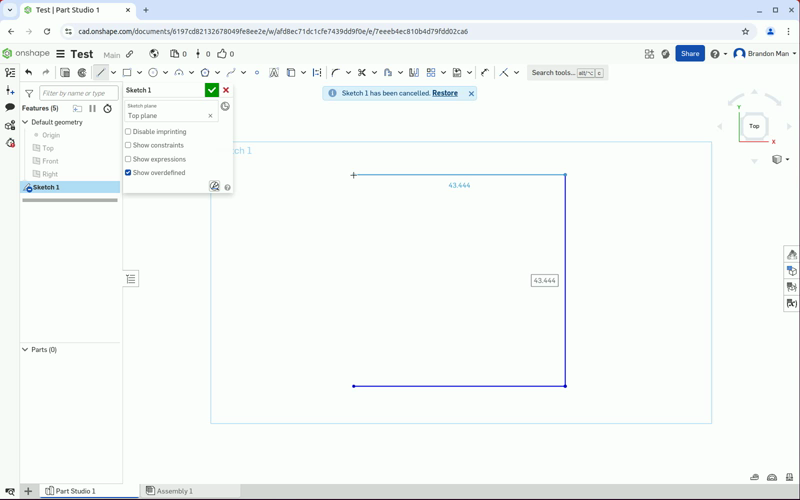
click(353, 174)
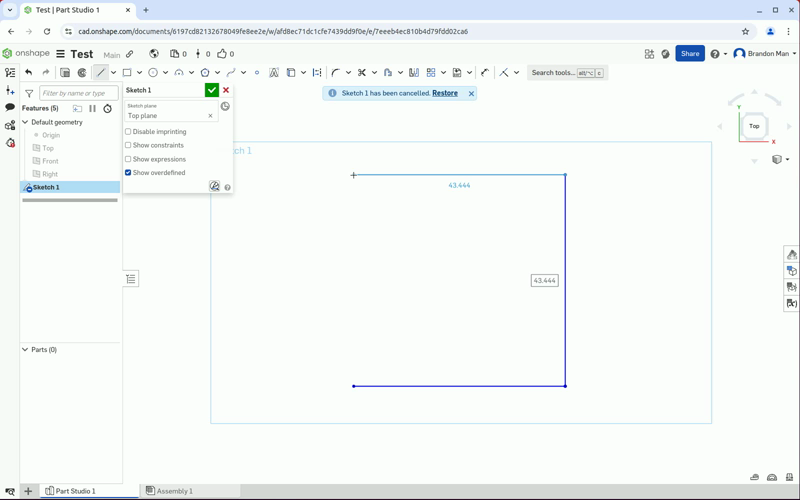
key_up(shift)
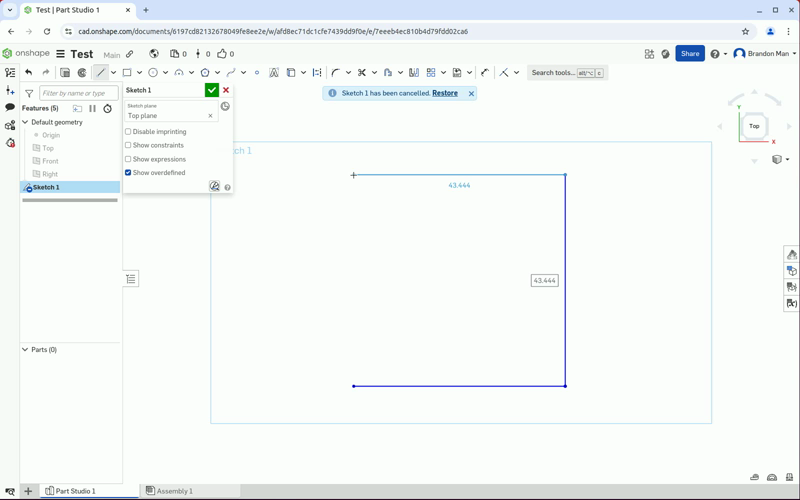
key_down(shift)
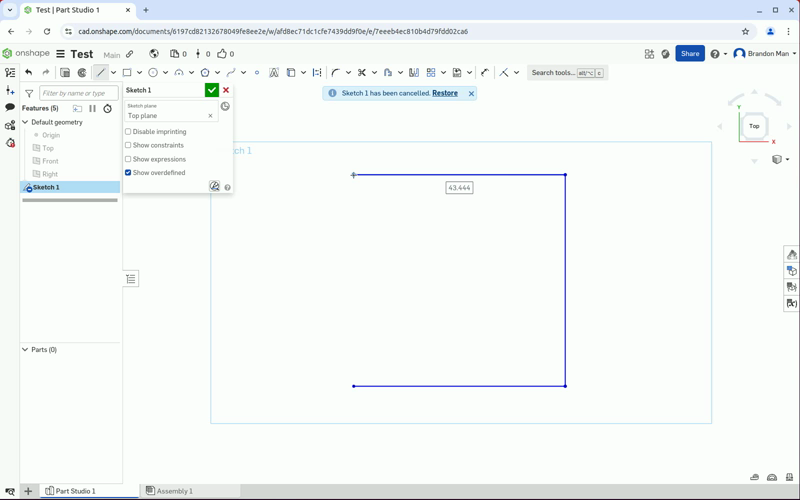
mouse_move(353, 386)
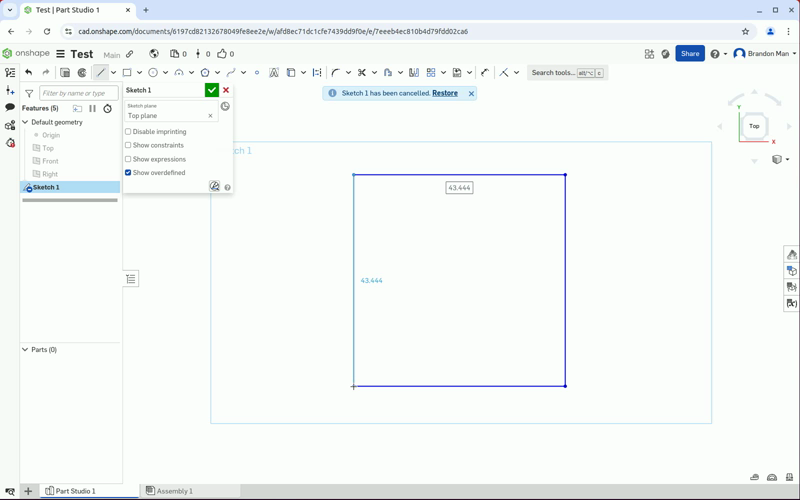
key_up(shift)
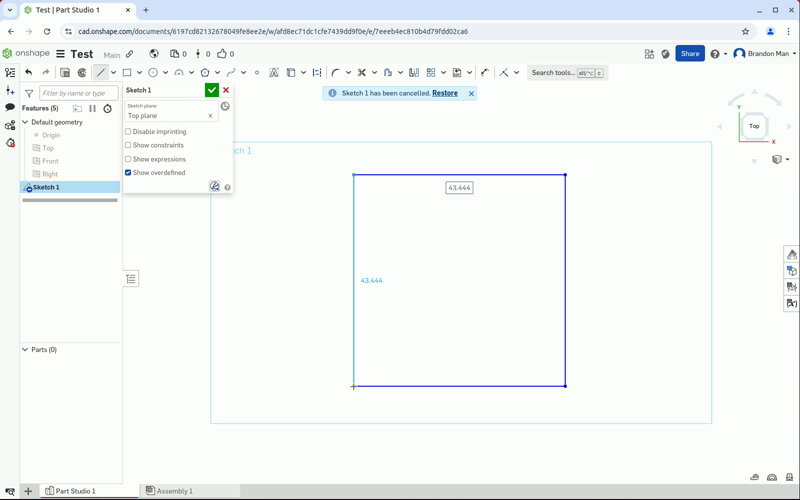
click(353, 386)
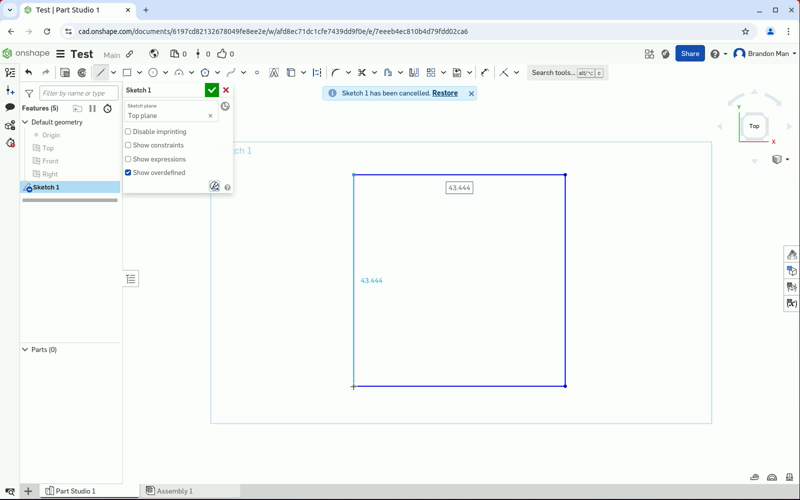
key(esc)
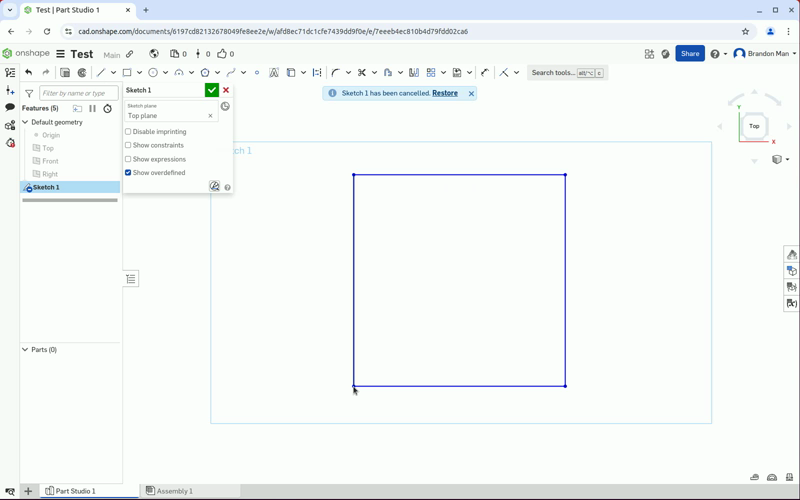
mouse_move(425, 211)
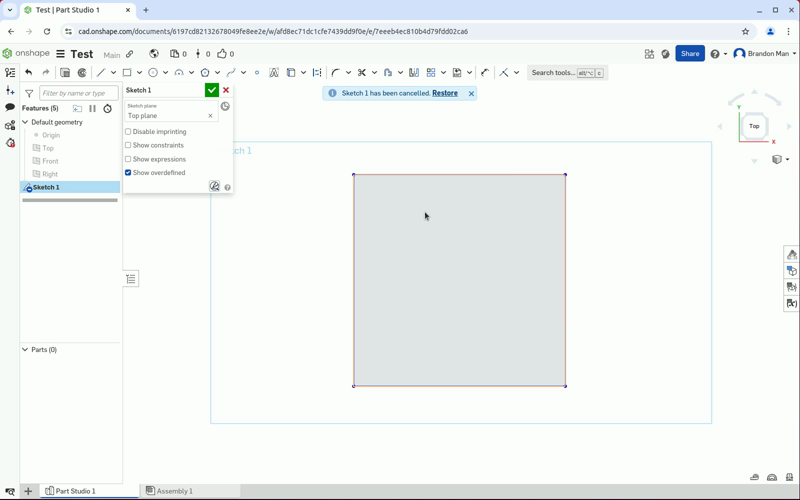
click(425, 211)
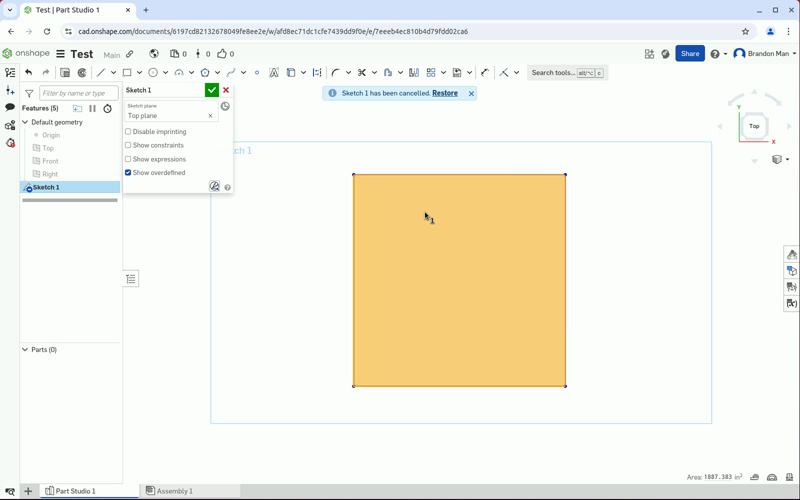
mouse_move(73, 352)
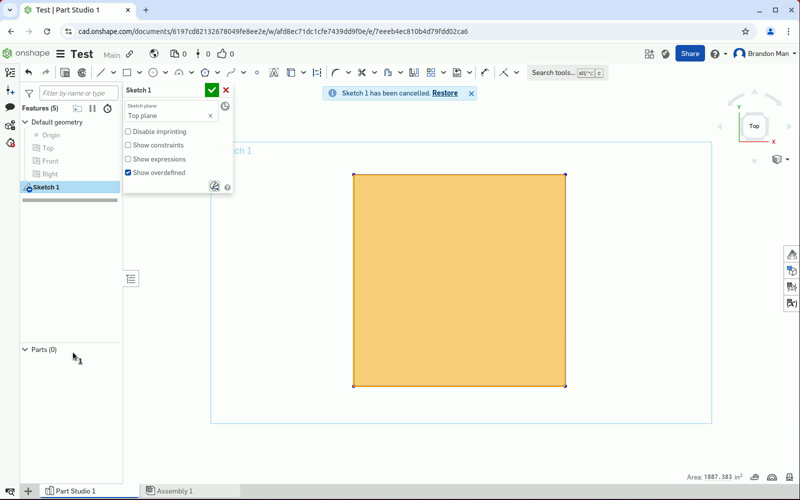
key(shift+y)
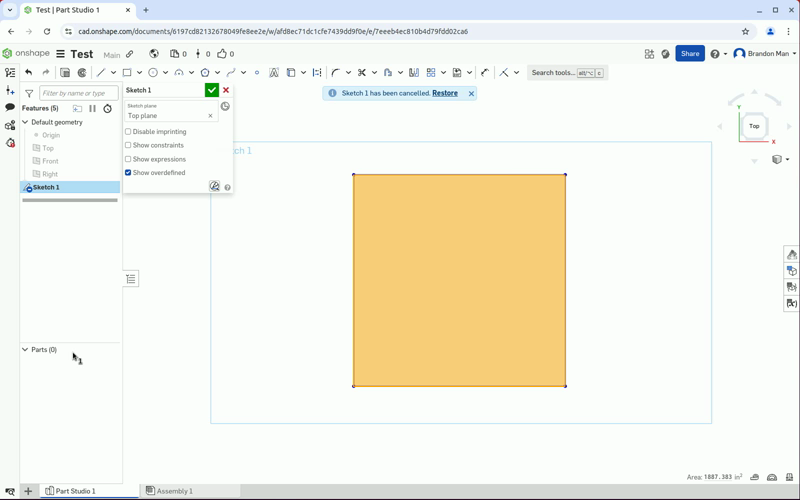
key(shift+e)
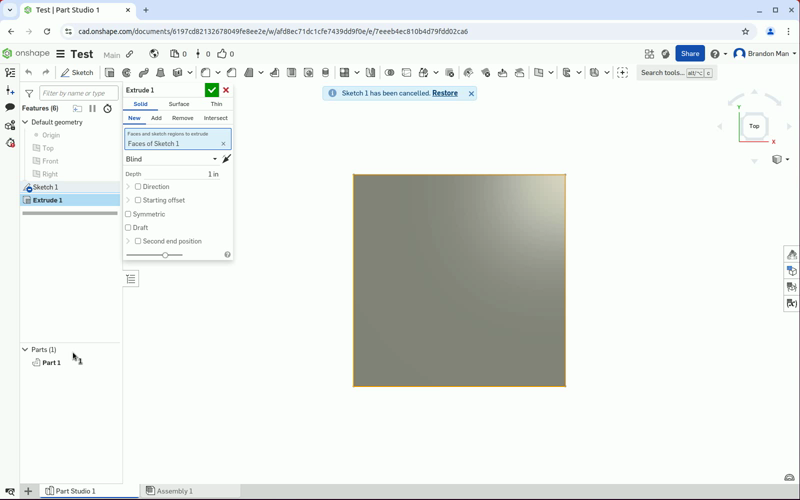
mouse_move(143, 106)
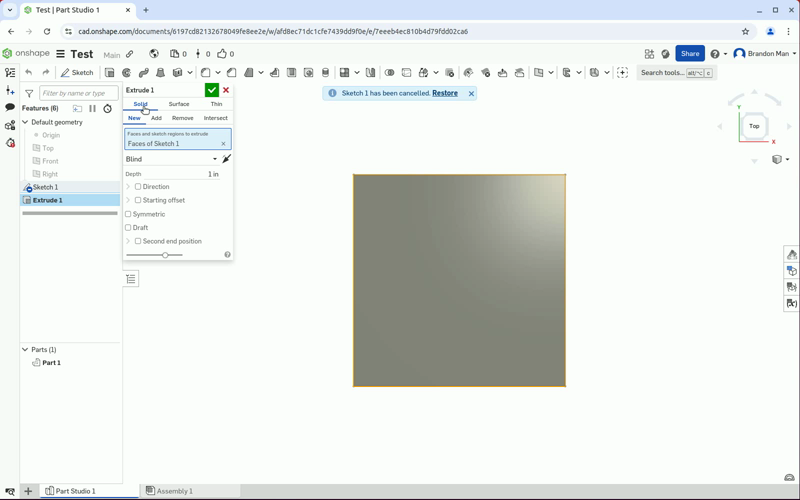
click(143, 106)
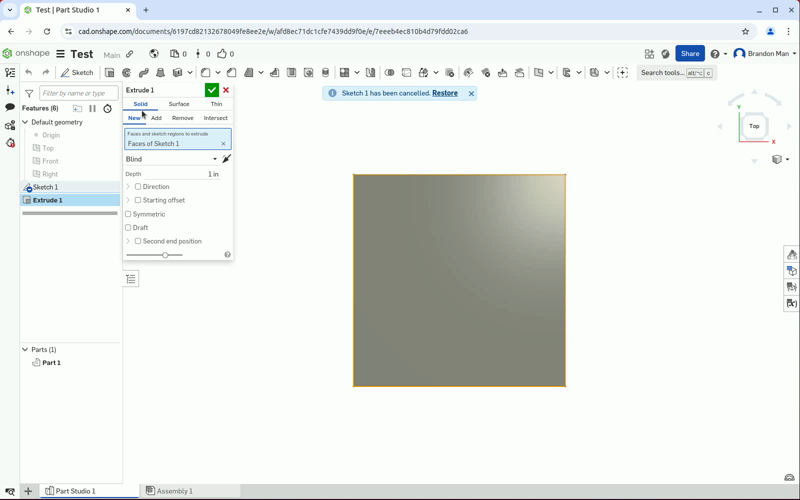
mouse_move(137, 120)
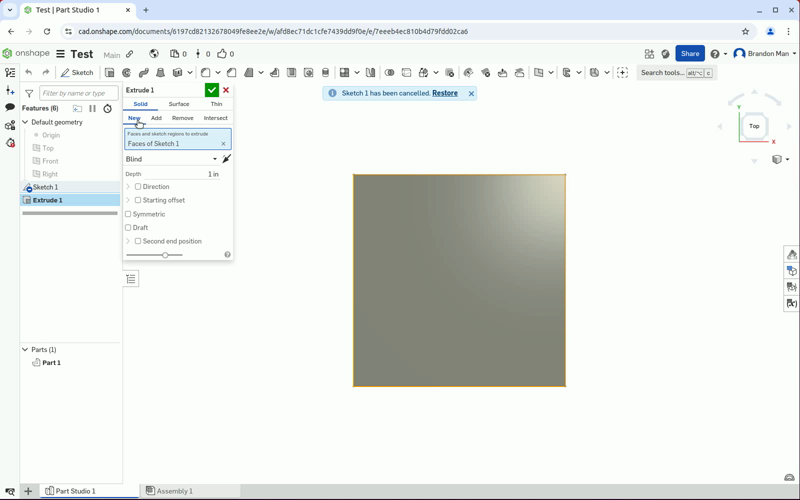
click(137, 120)
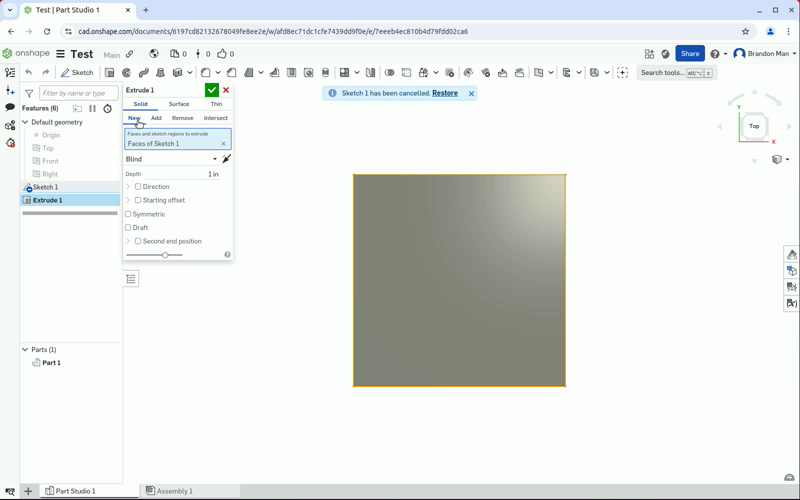
key(tab, 4)
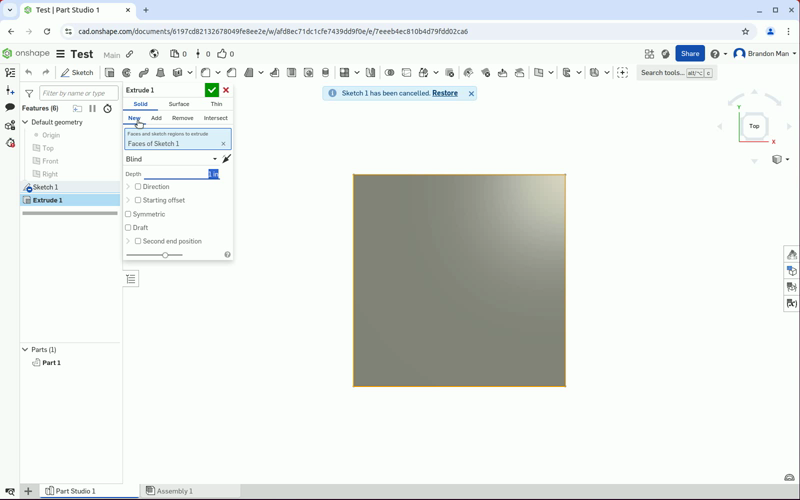
text(2.889)
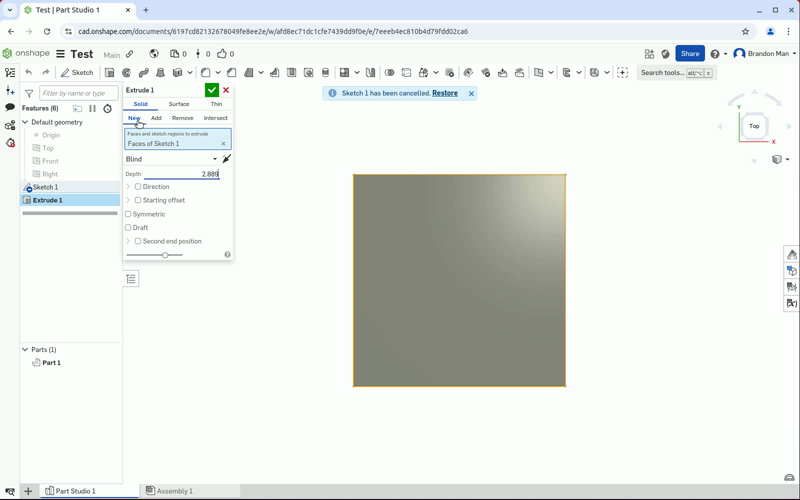
key(enter)
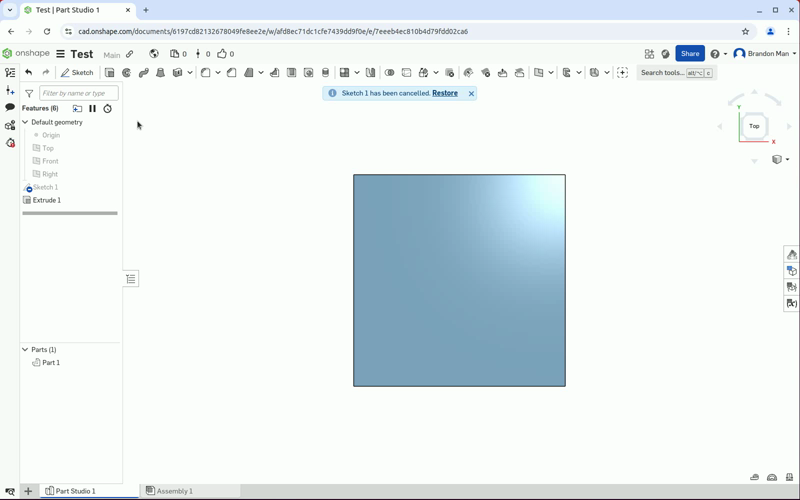
key(shift+h)
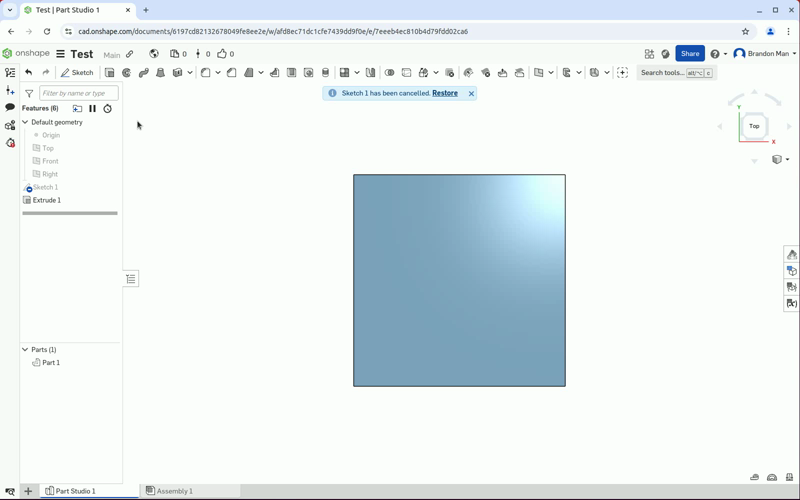
key(shift+h)
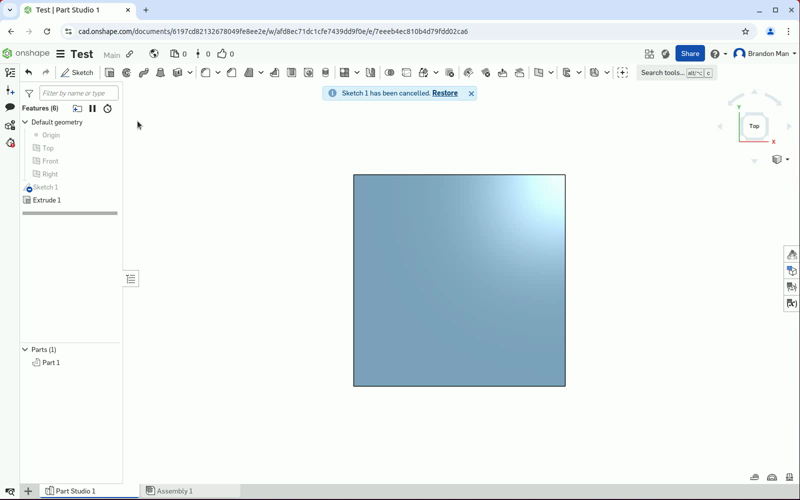
mouse_move(73, 189)
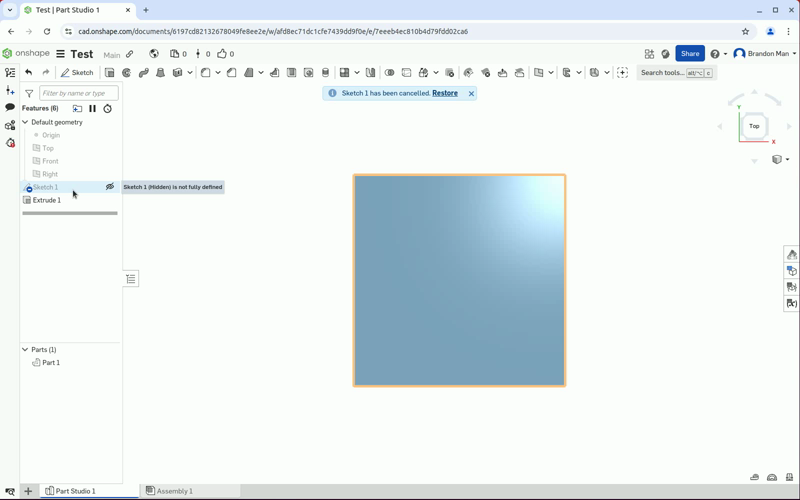
click(73, 189)
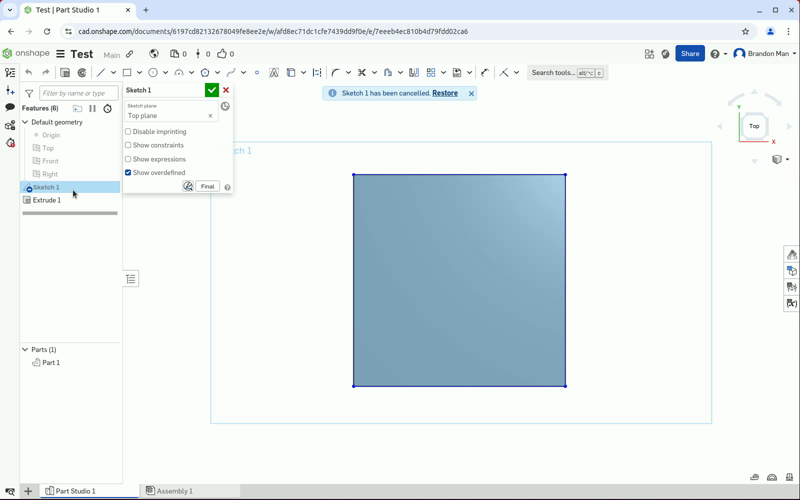
mouse_move(229, 92)
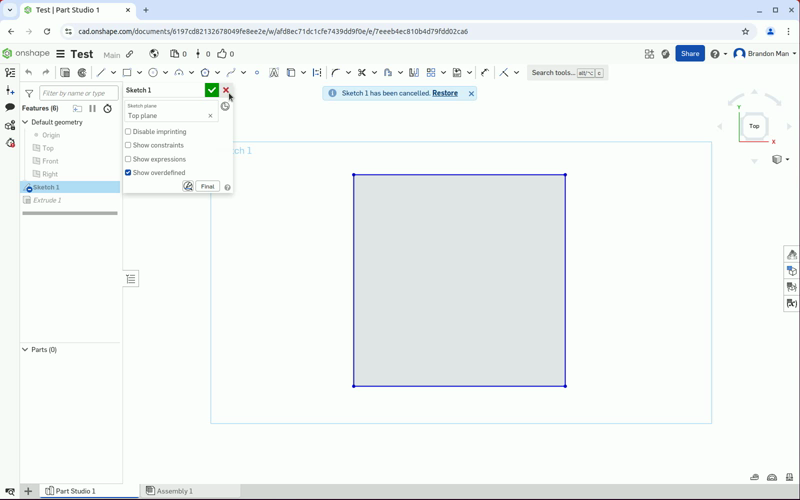
click(229, 92)
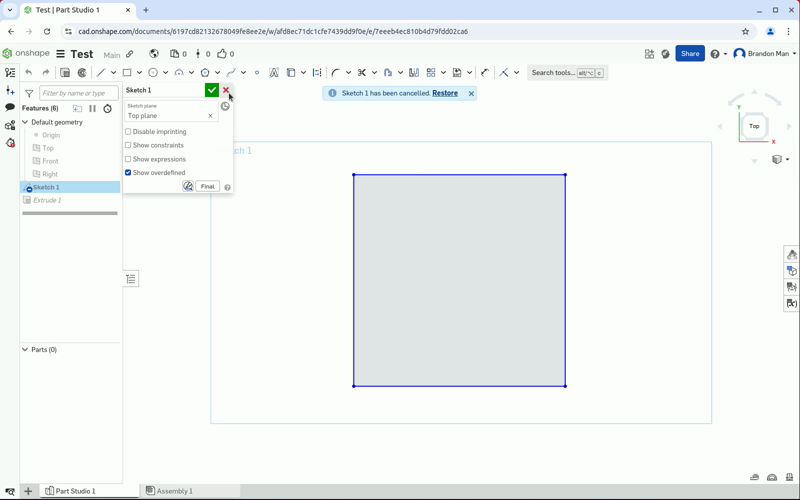
key(shift+s)
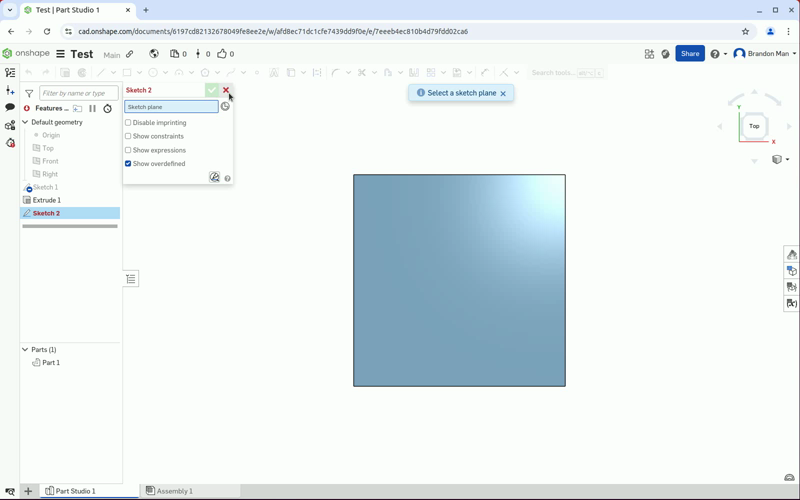
mouse_move(73, 150)
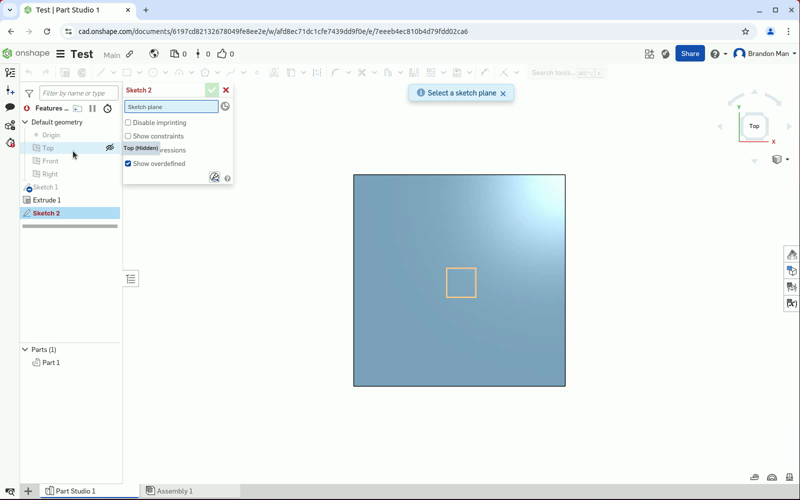
click(73, 150)
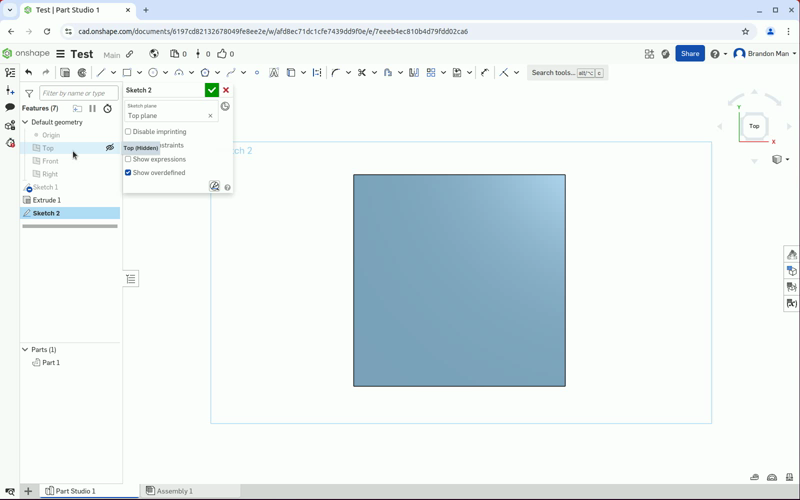
mouse_move(73, 352)
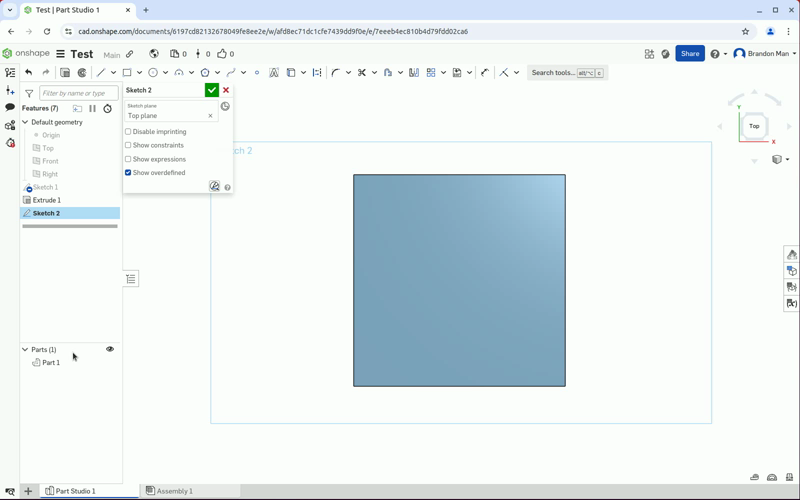
key(y)
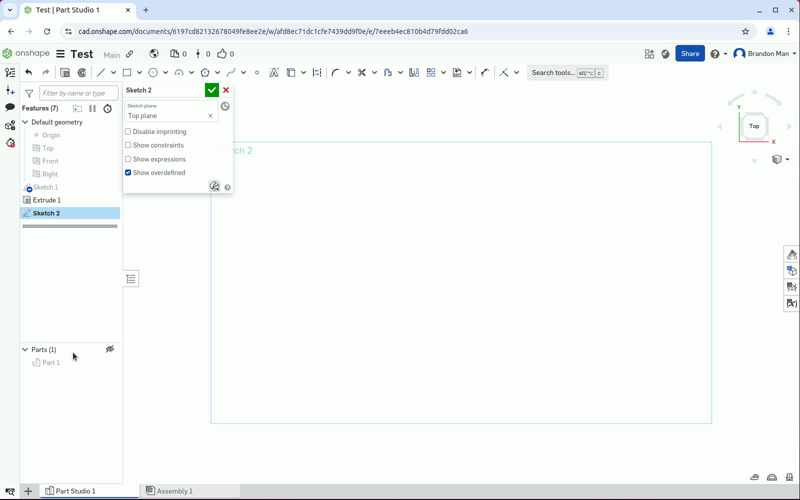
key(l)
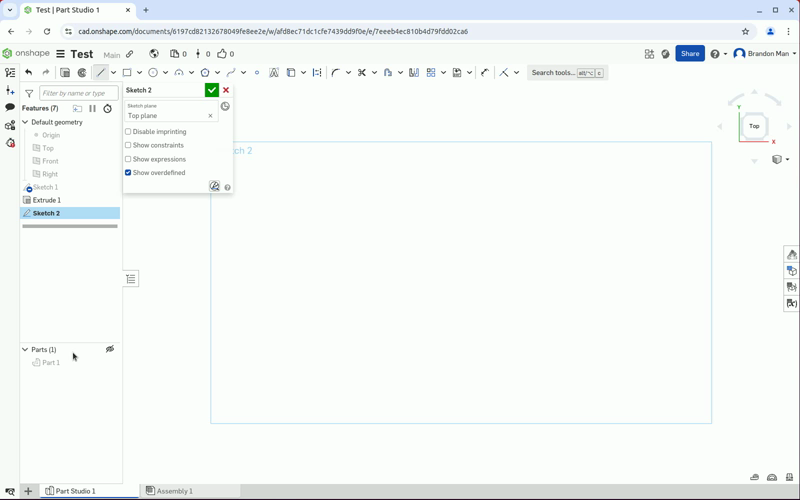
key_down(shift)
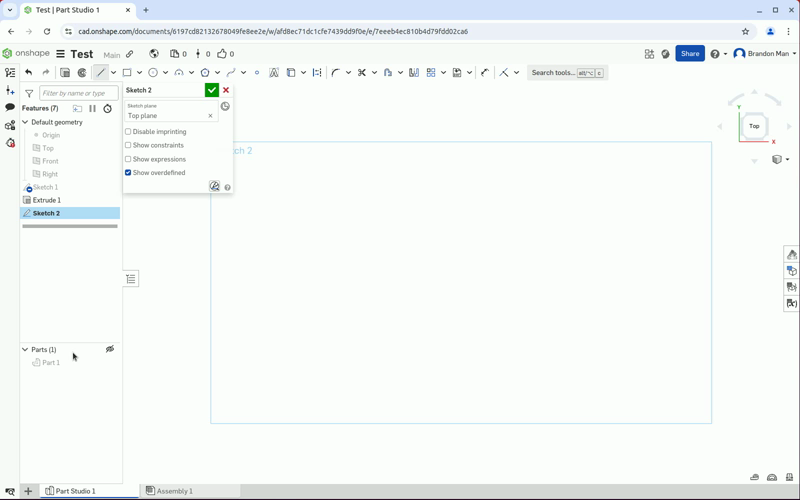
mouse_move(350, 390)
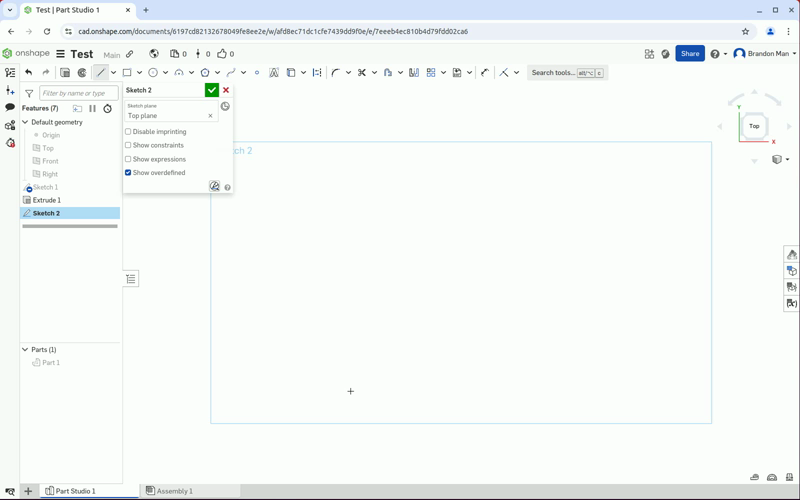
click(350, 390)
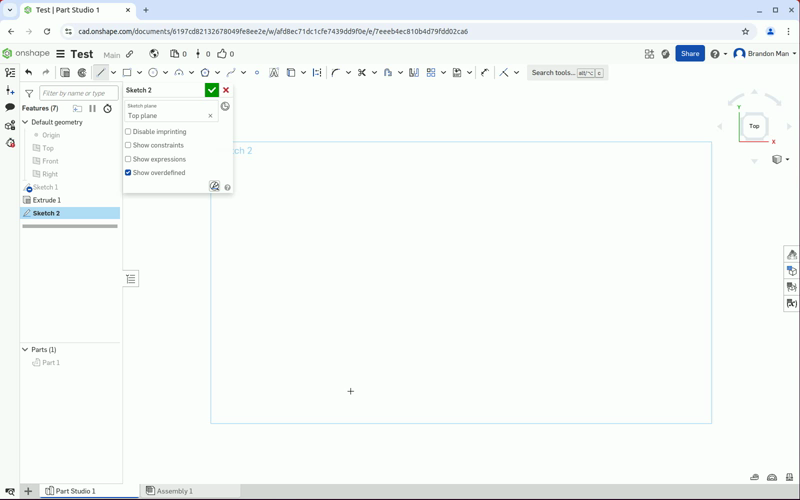
key_up(shift)
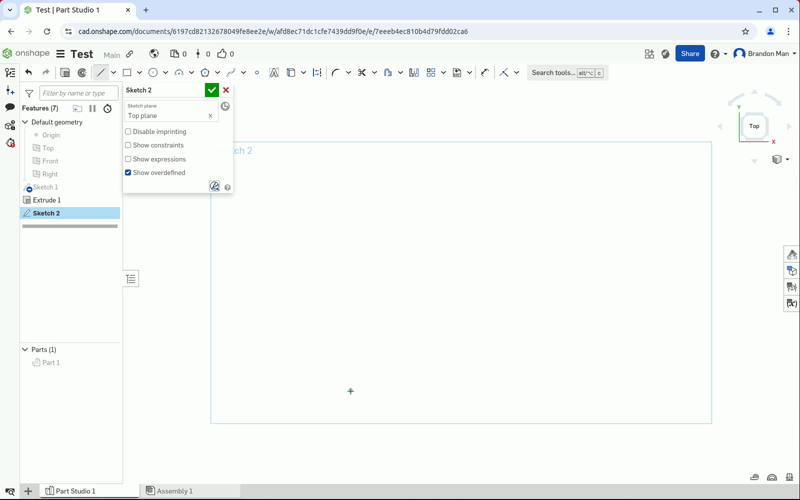
key_down(shift)
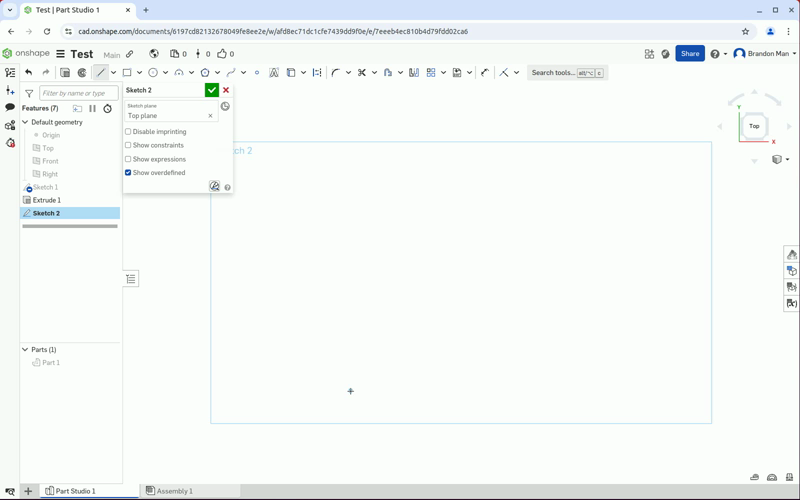
mouse_move(570, 390)
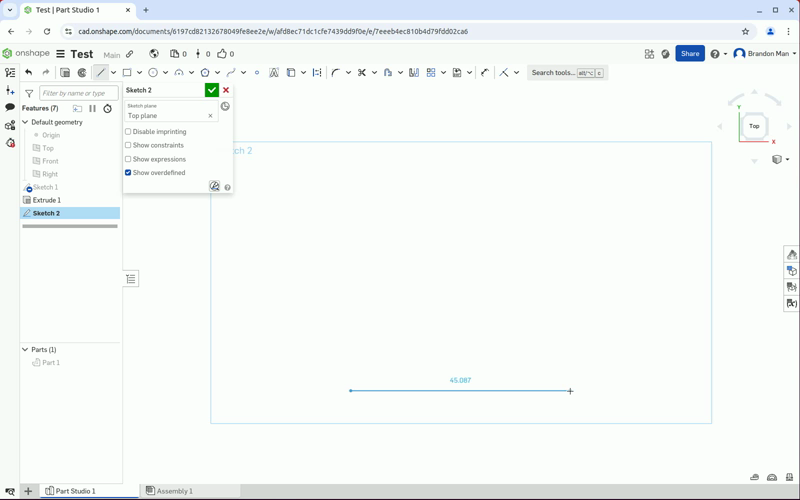
click(570, 390)
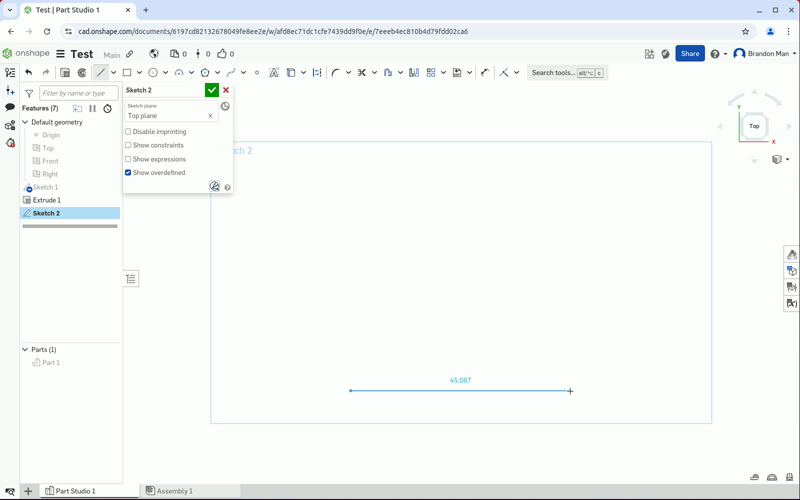
key_up(shift)
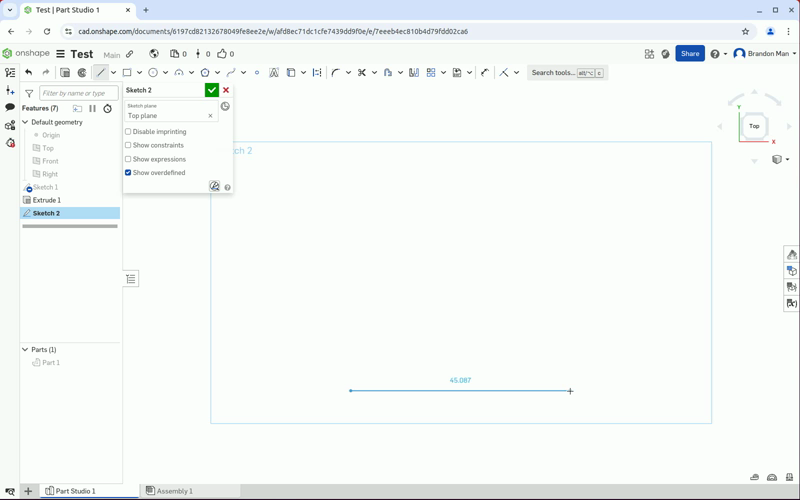
key_down(shift)
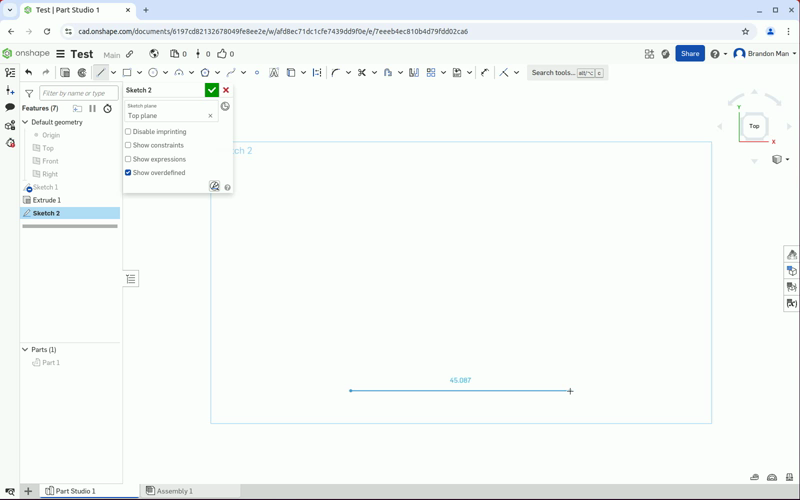
mouse_move(570, 171)
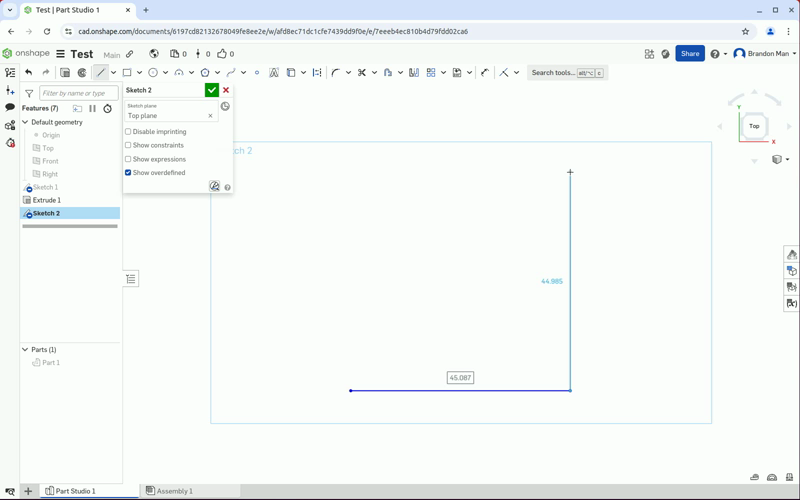
click(570, 171)
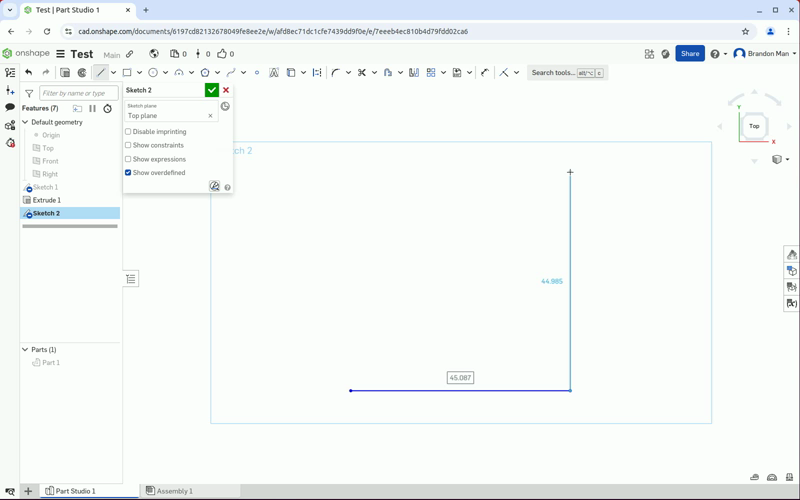
key_up(shift)
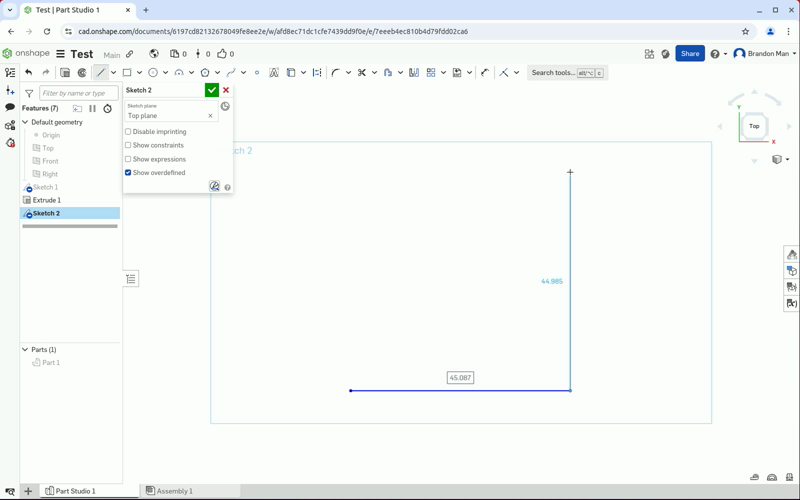
key_down(shift)
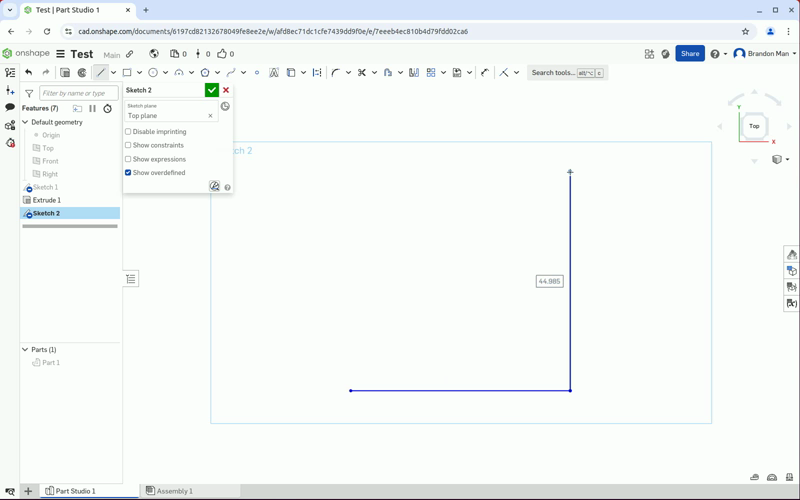
mouse_move(350, 171)
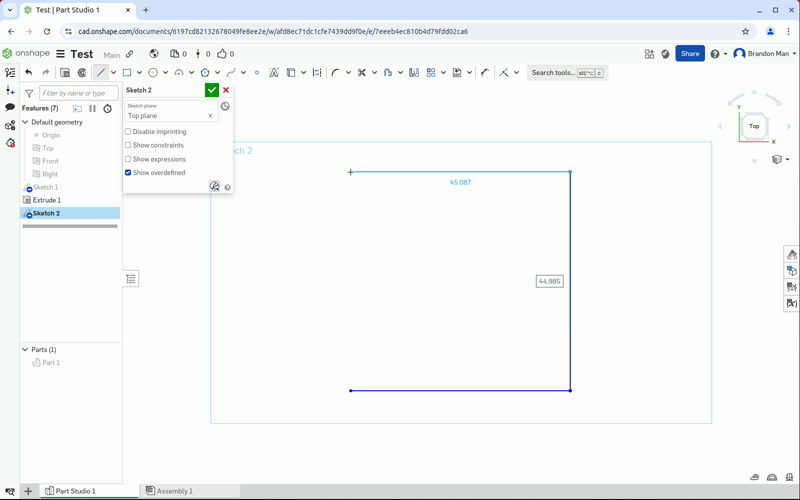
click(350, 171)
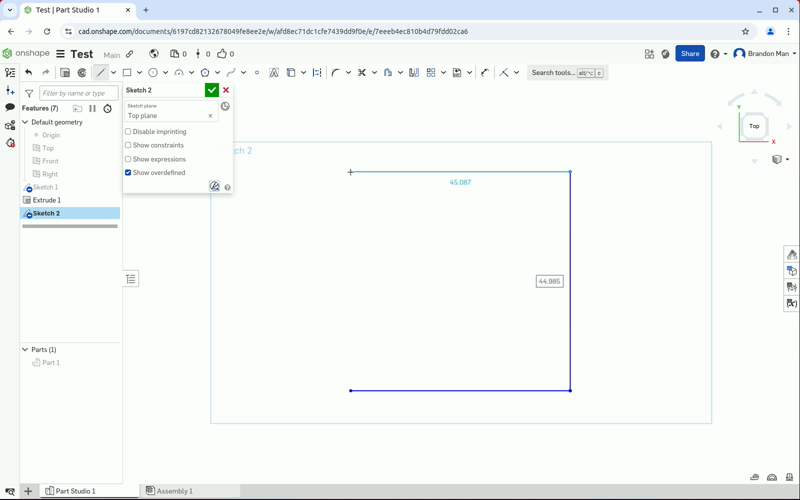
key_up(shift)
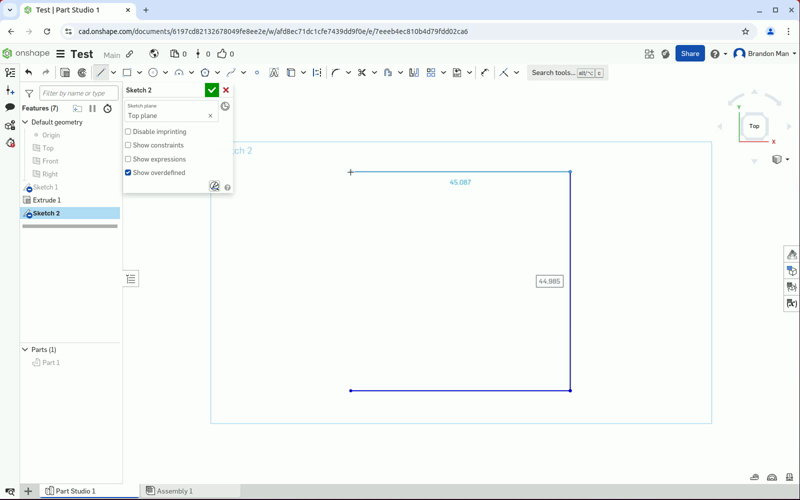
key_down(shift)
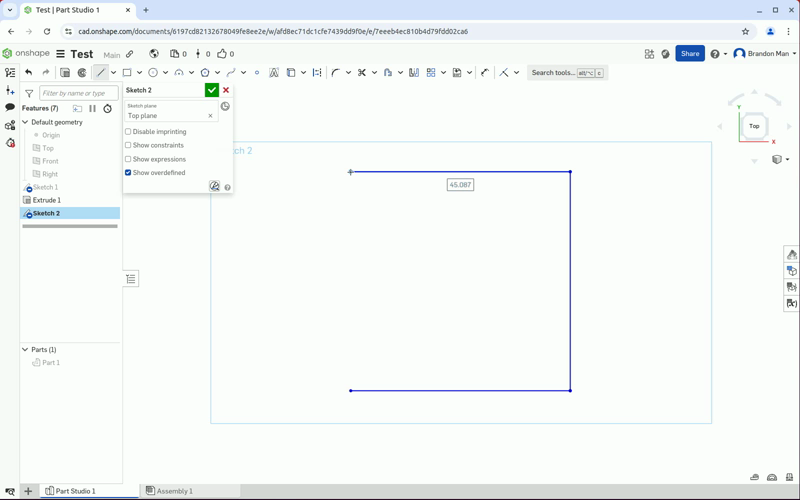
mouse_move(350, 390)
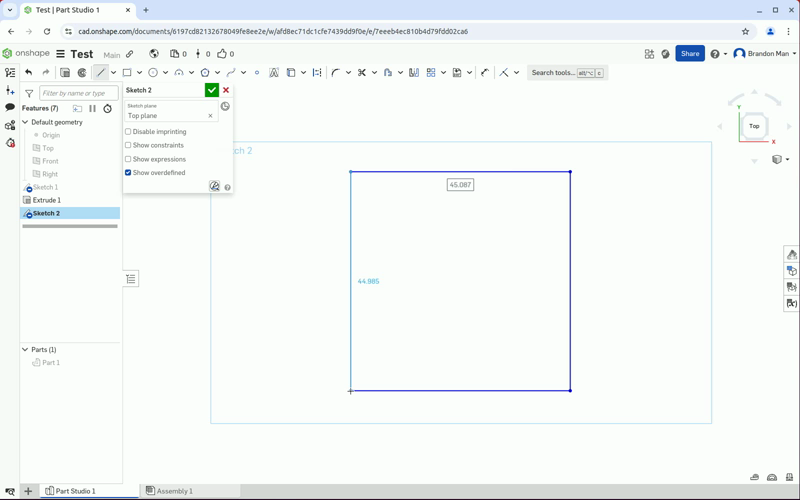
key_up(shift)
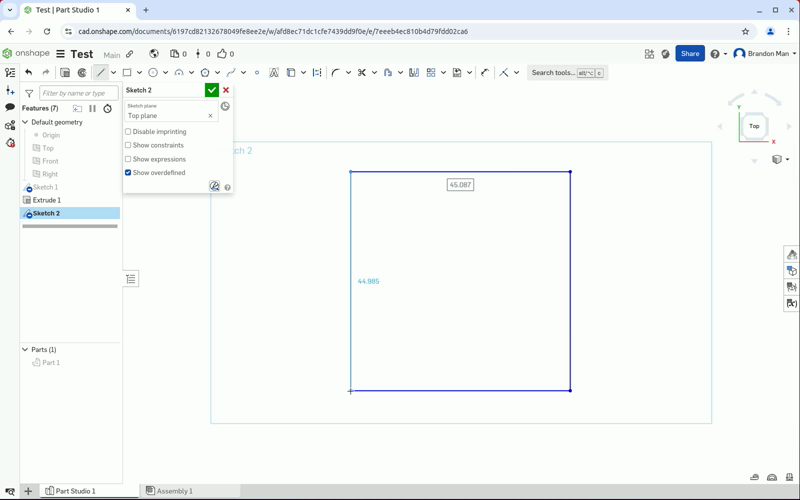
click(350, 390)
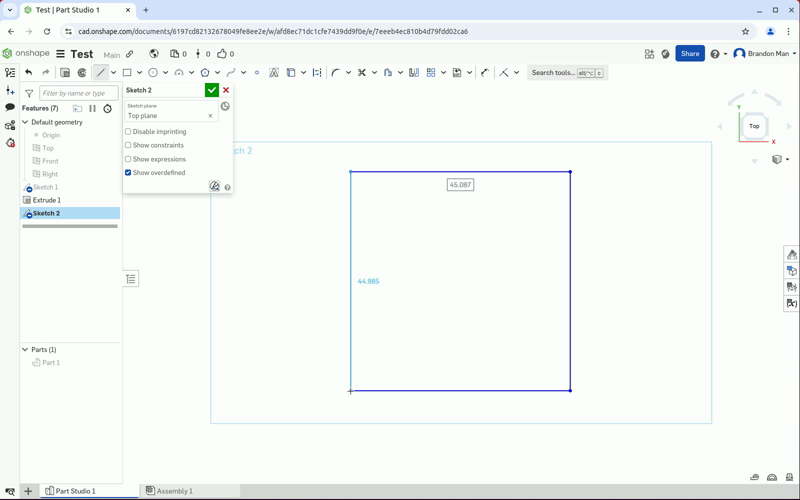
key(esc)
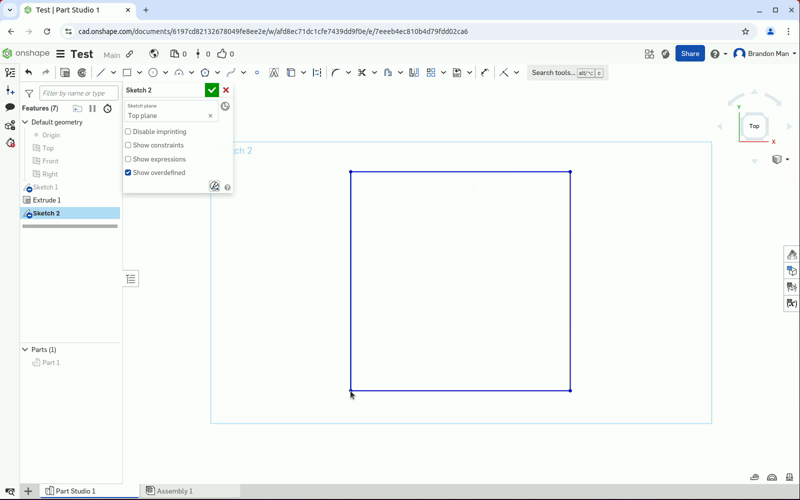
key(l)
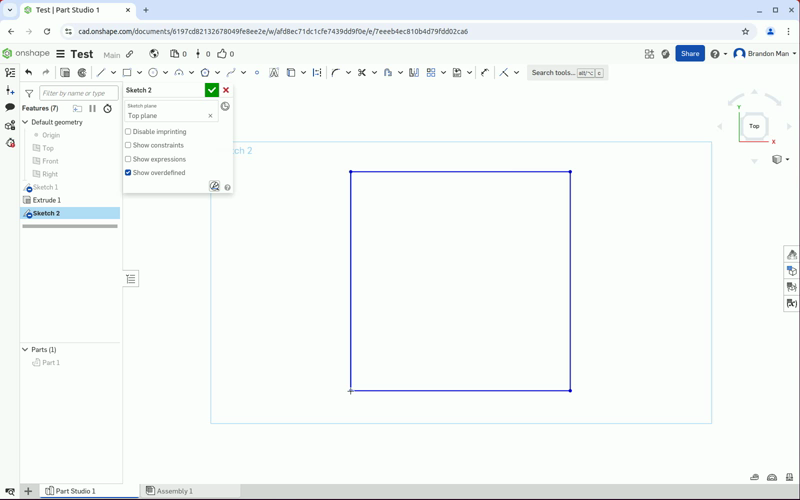
key_down(shift)
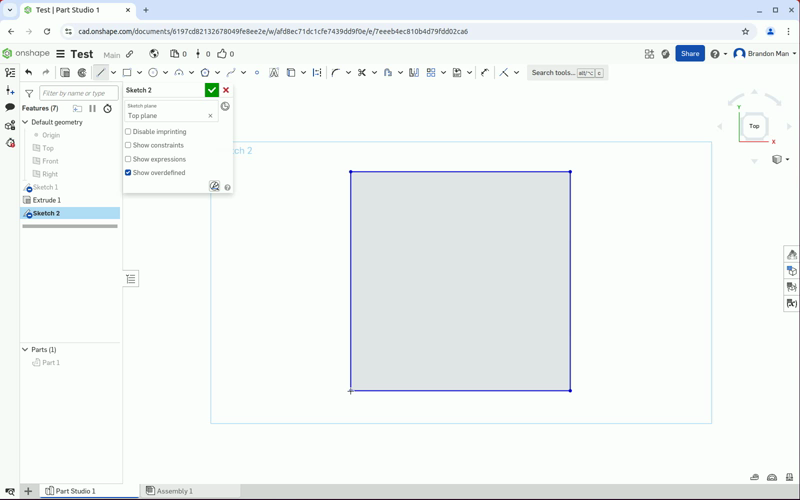
mouse_move(355, 386)
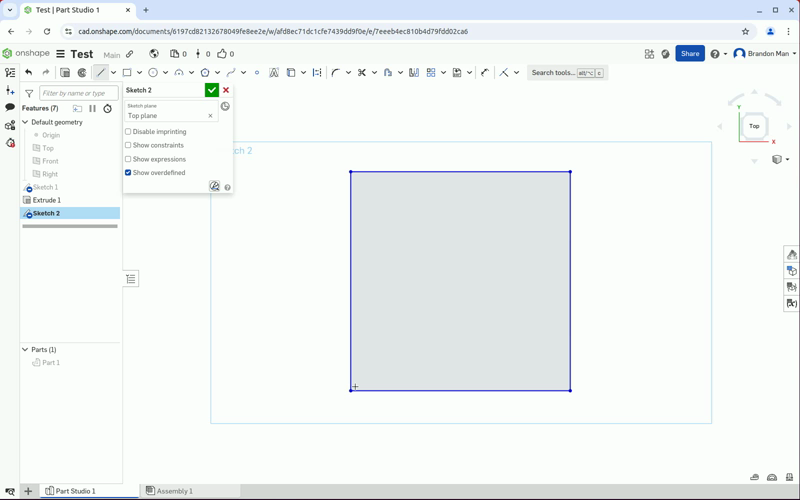
click(355, 386)
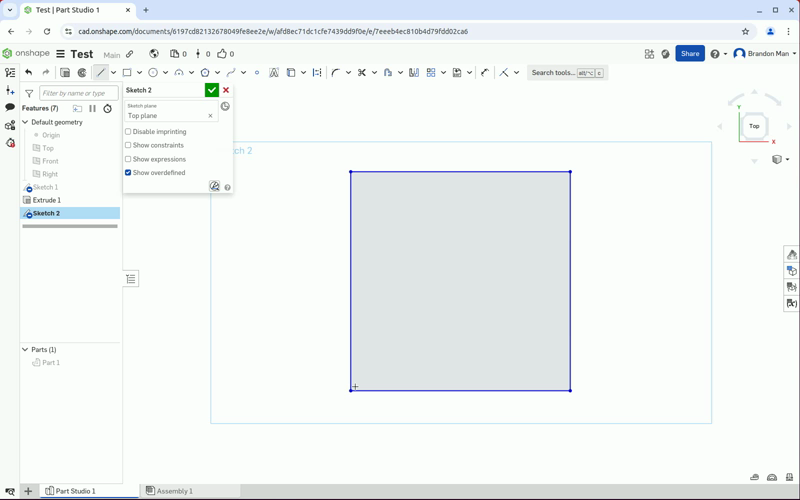
key_up(shift)
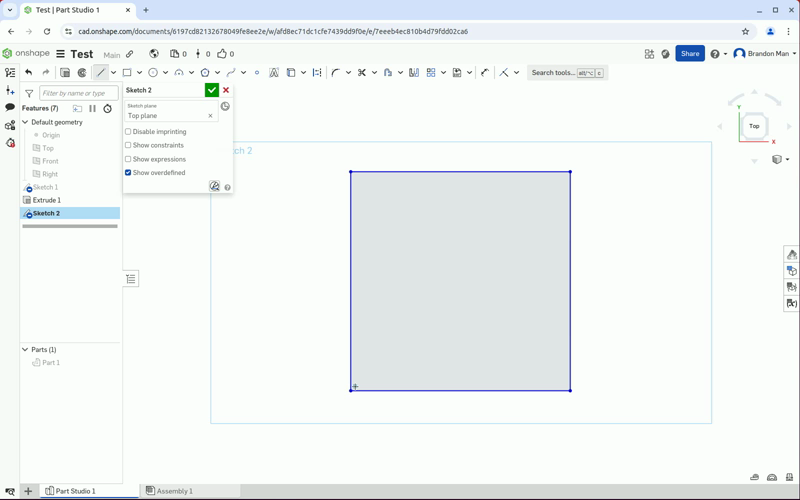
key_down(shift)
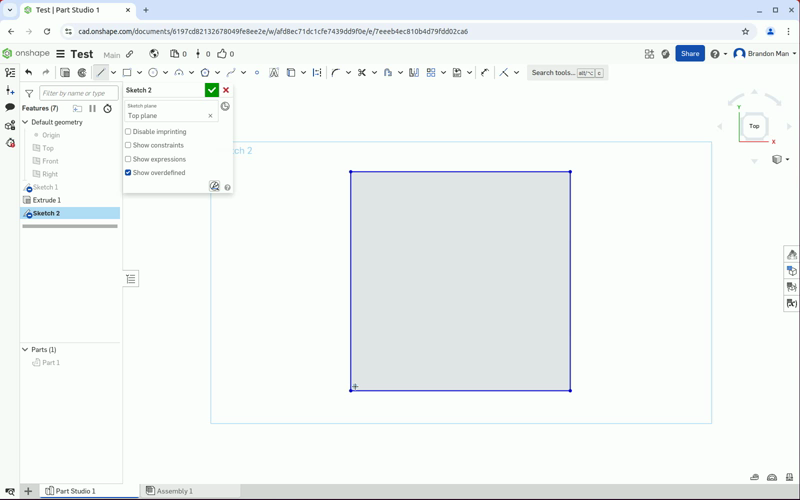
mouse_move(565, 386)
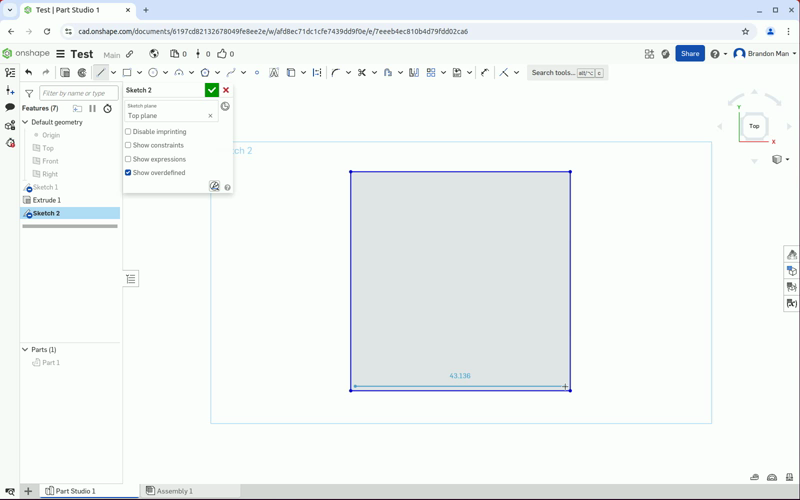
click(565, 386)
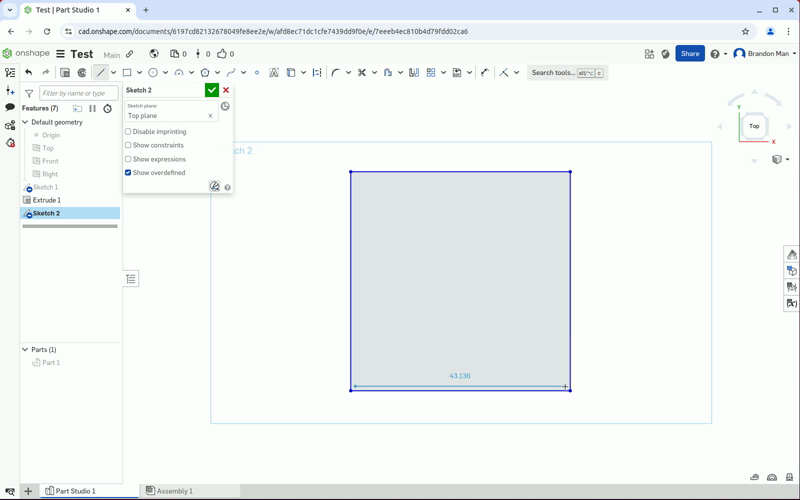
key_up(shift)
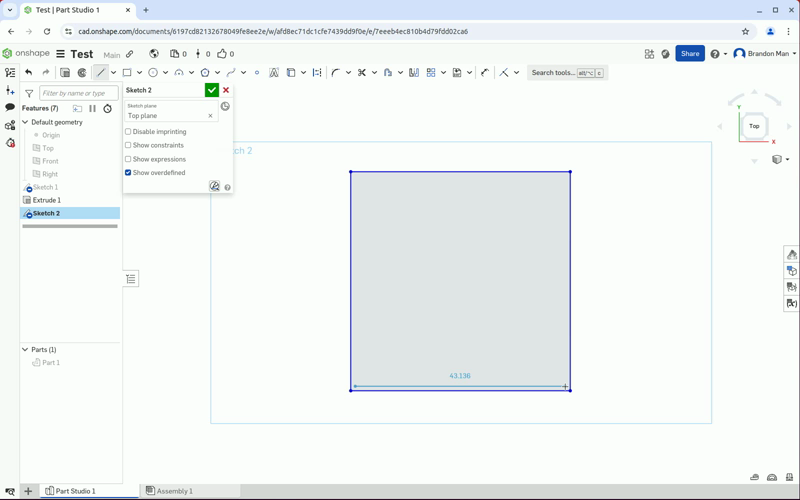
key_down(shift)
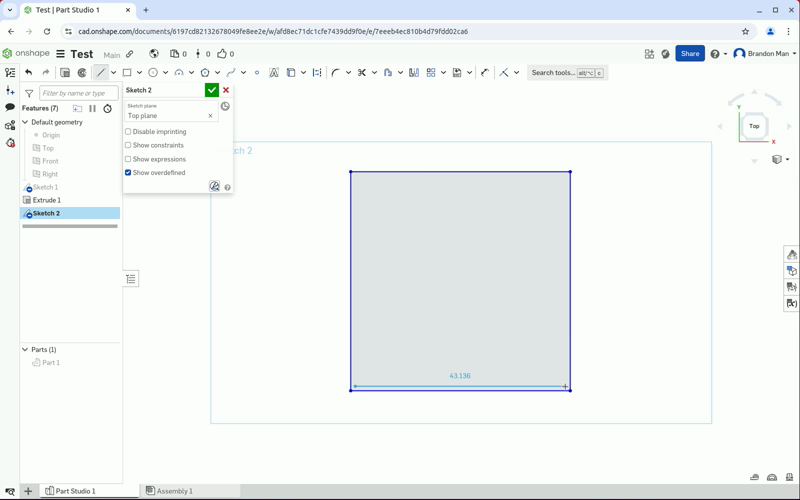
mouse_move(565, 176)
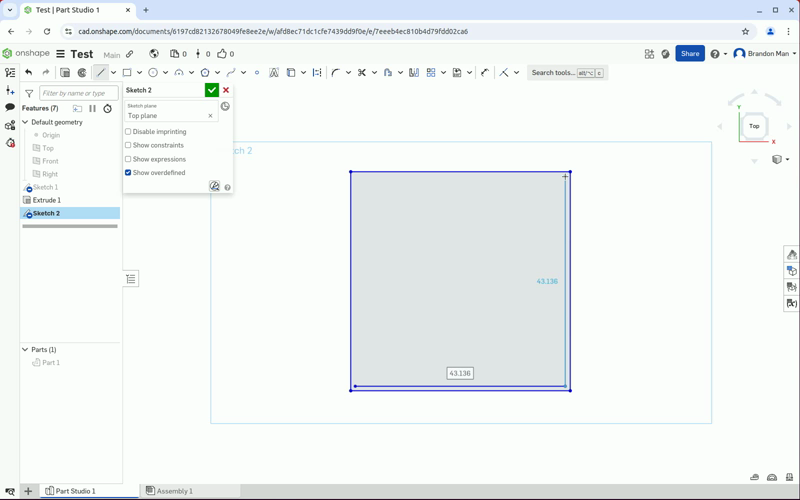
click(565, 176)
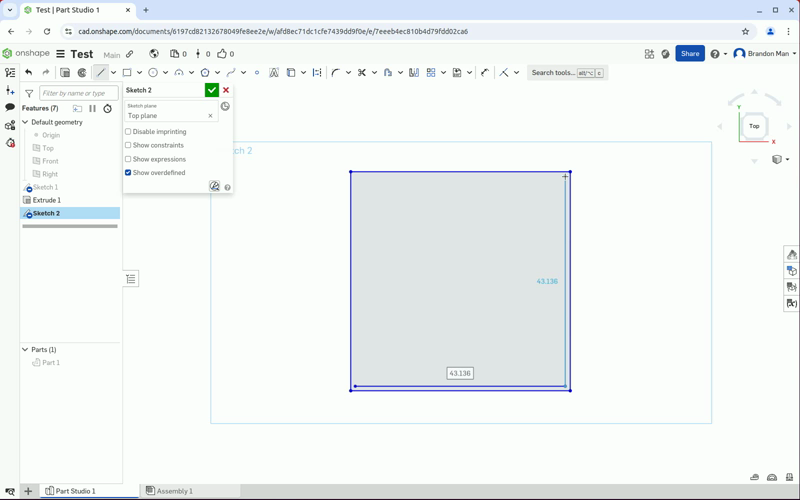
key_up(shift)
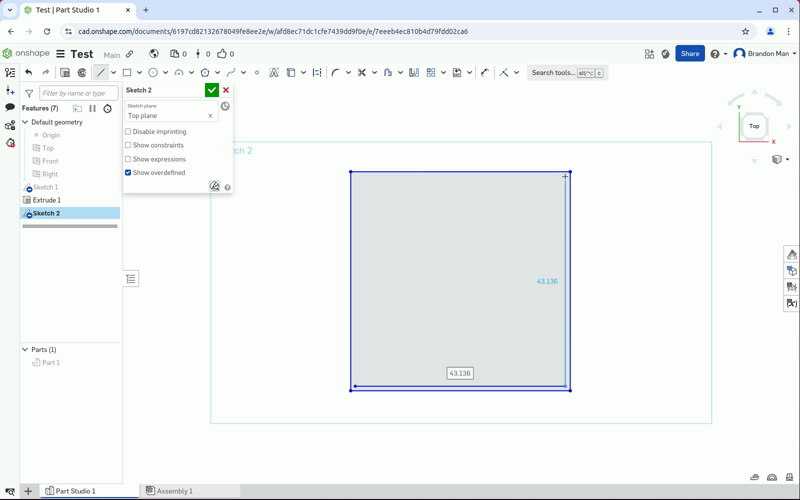
key_down(shift)
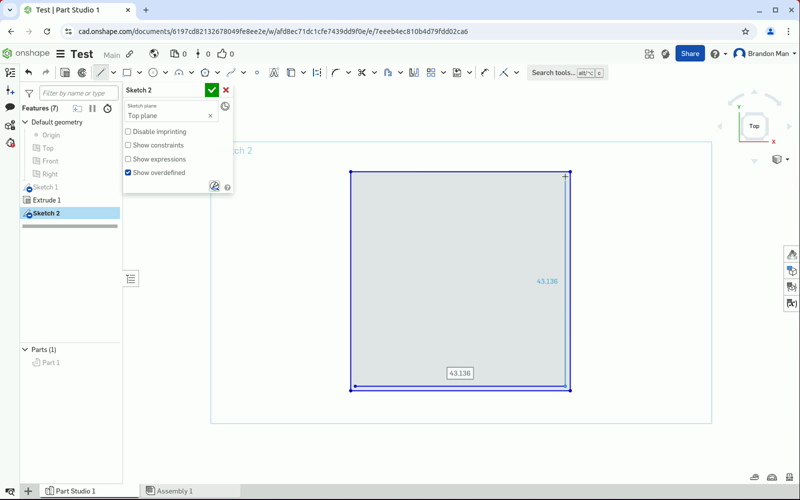
mouse_move(355, 176)
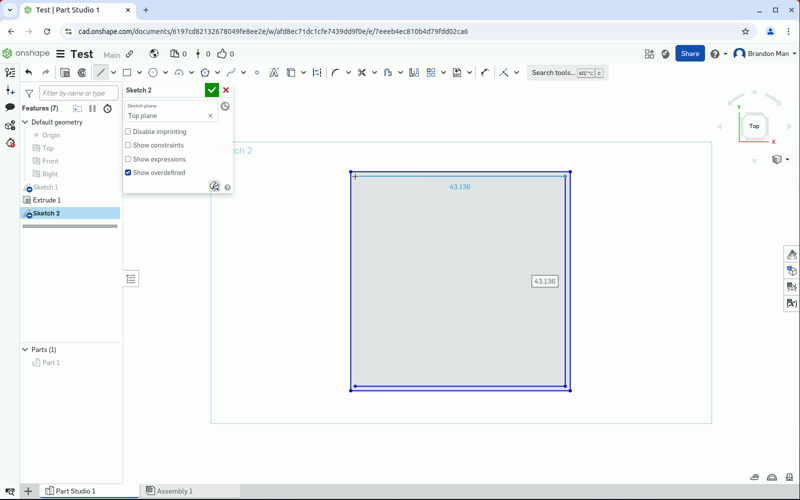
click(355, 176)
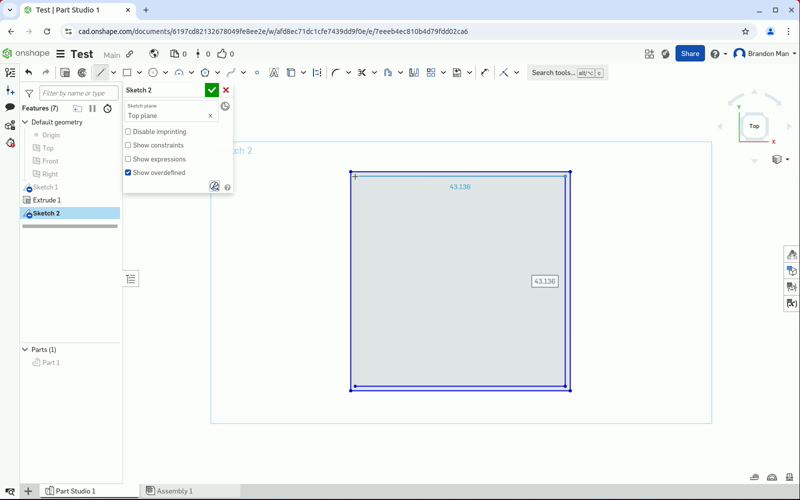
key_up(shift)
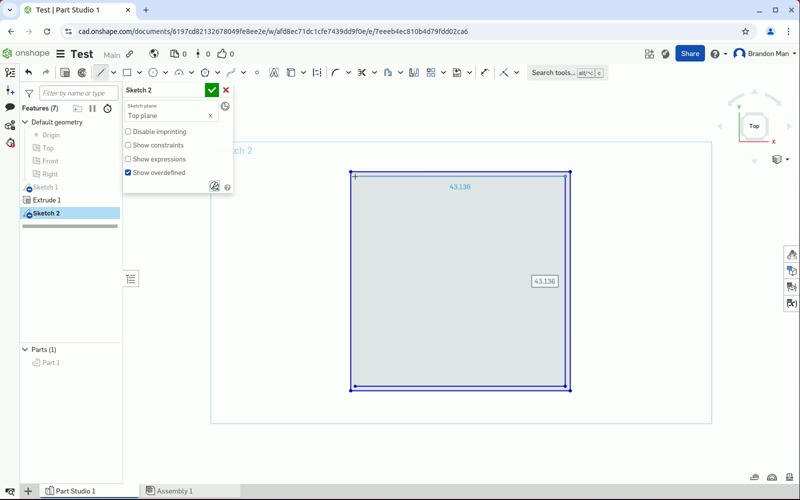
key_down(shift)
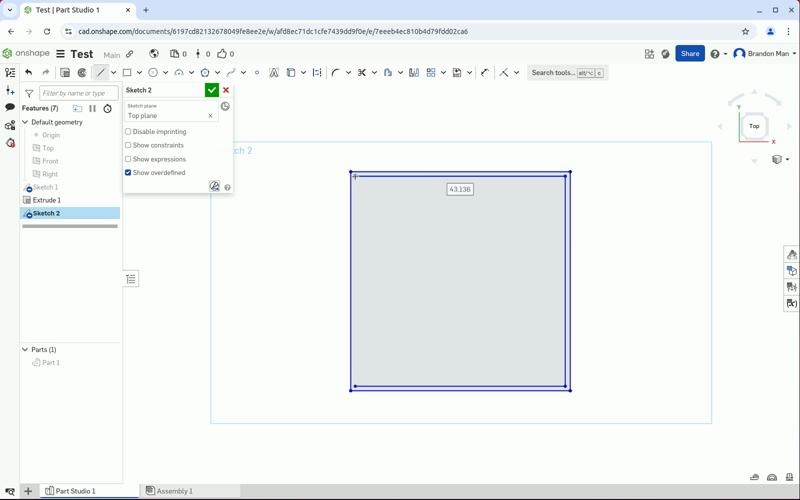
mouse_move(355, 386)
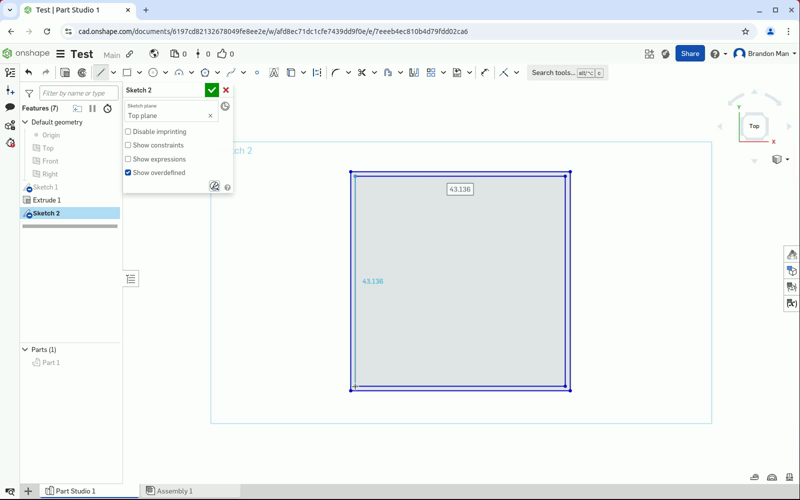
key_up(shift)
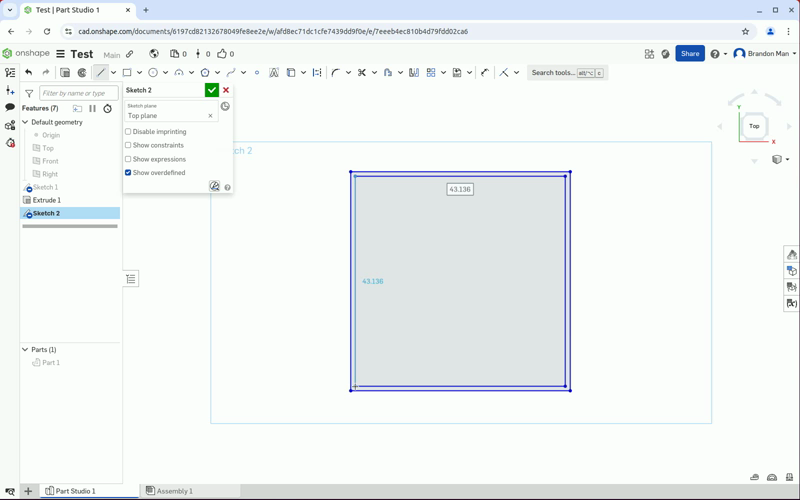
click(355, 386)
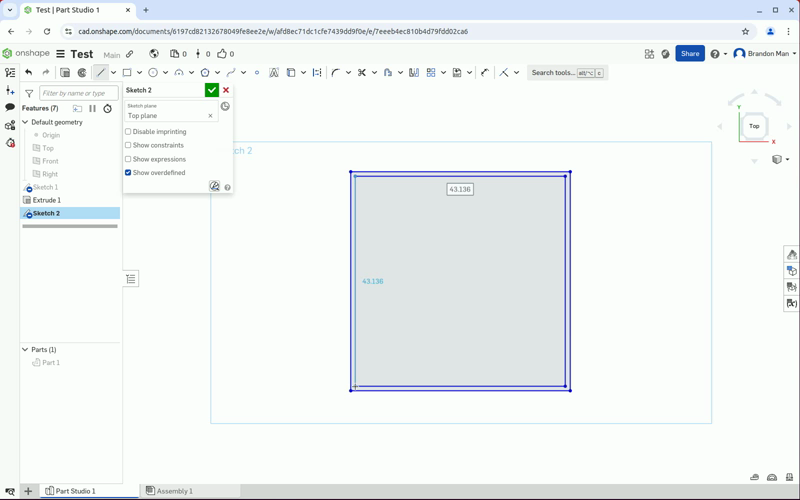
key(esc)
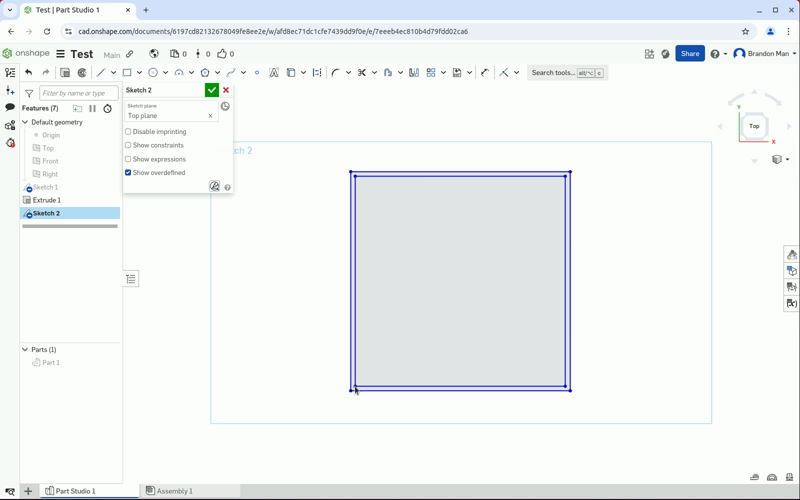
mouse_move(567, 387)
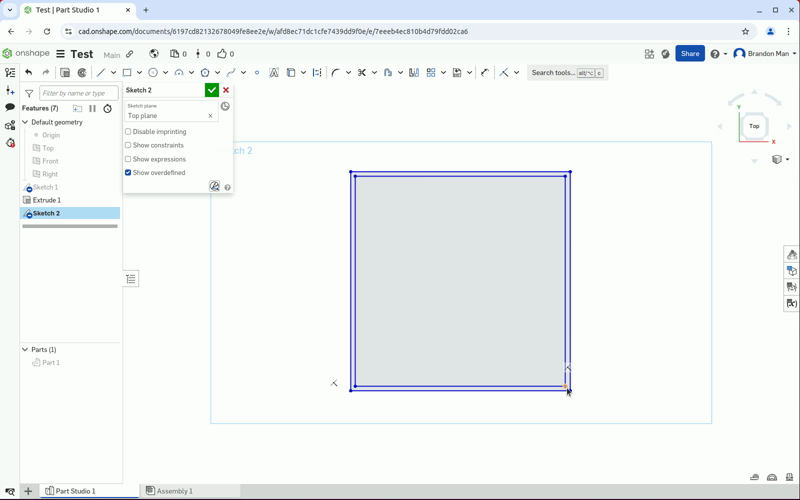
click(567, 387)
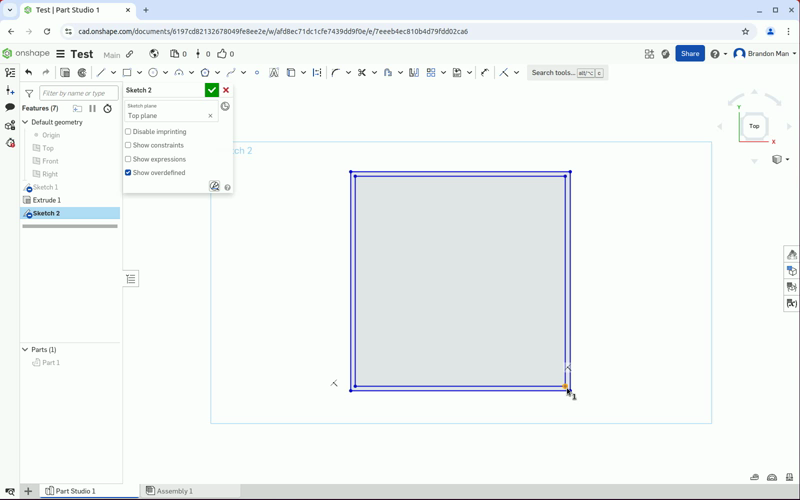
mouse_move(73, 352)
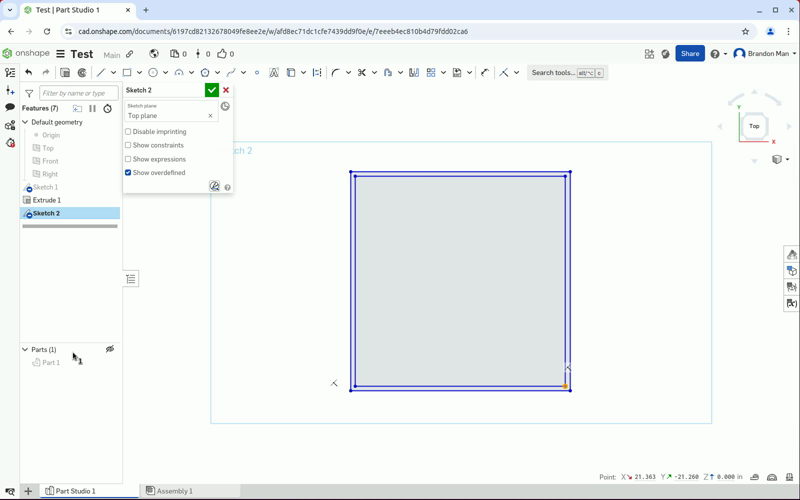
key(shift+y)
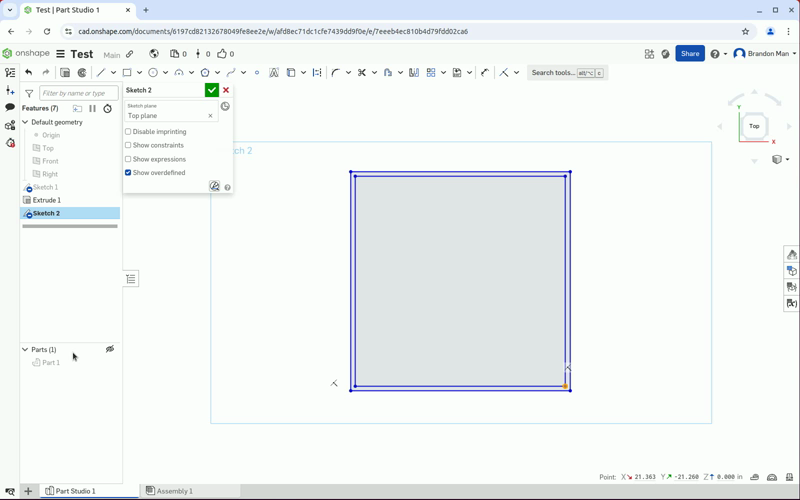
key(shift+e)
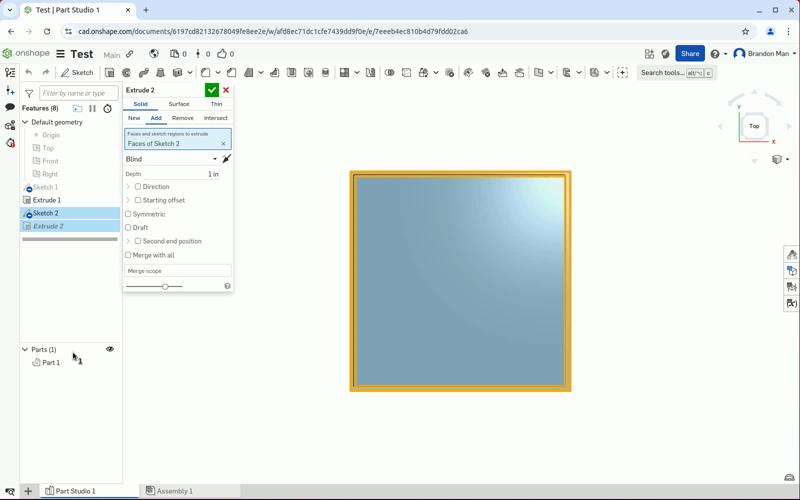
mouse_move(143, 106)
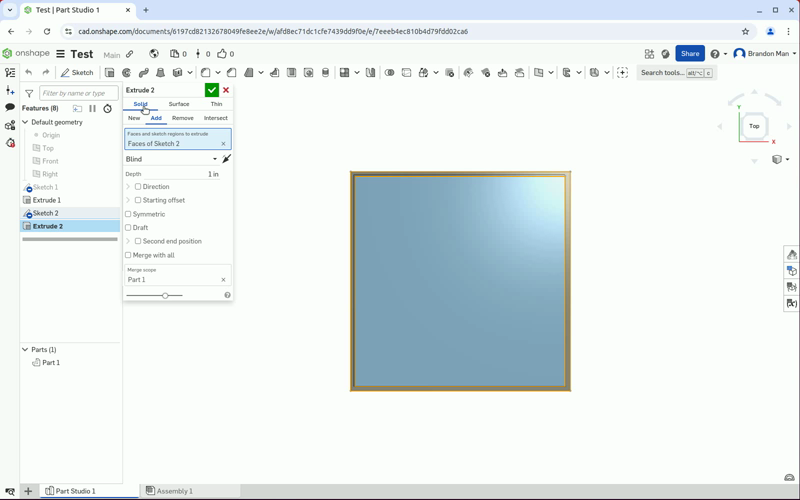
click(143, 106)
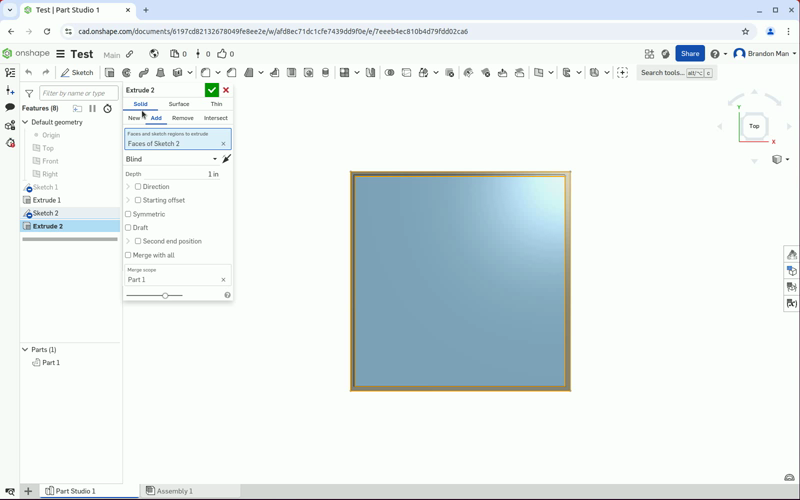
mouse_move(137, 120)
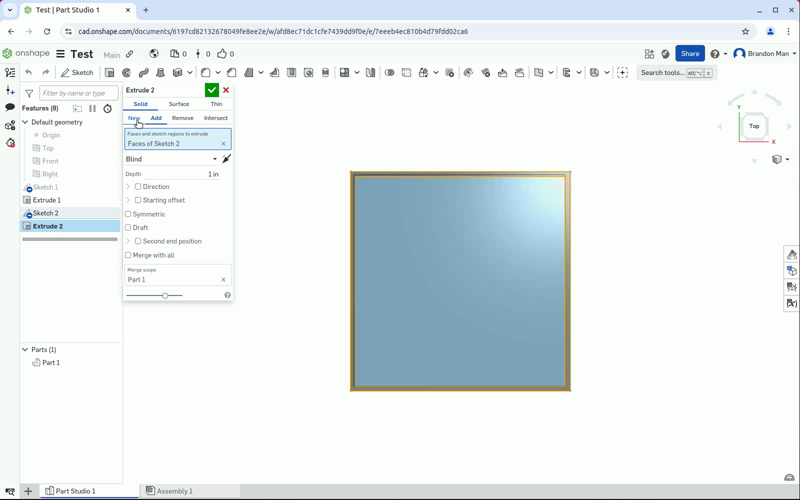
click(137, 120)
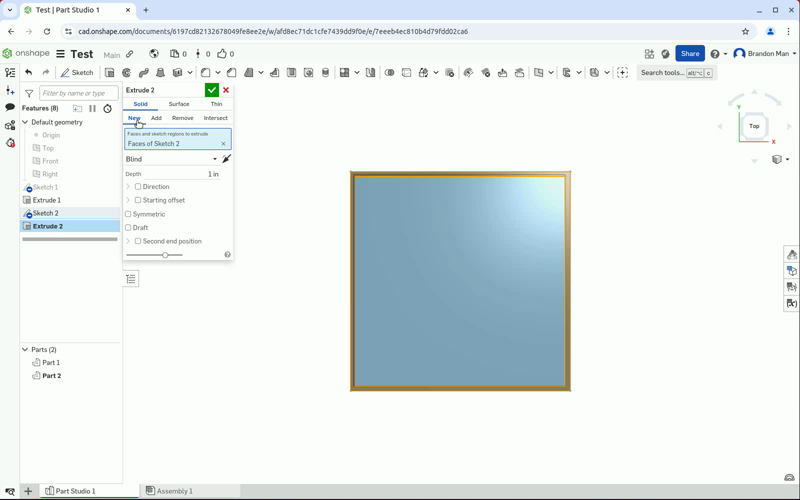
key(tab, 4)
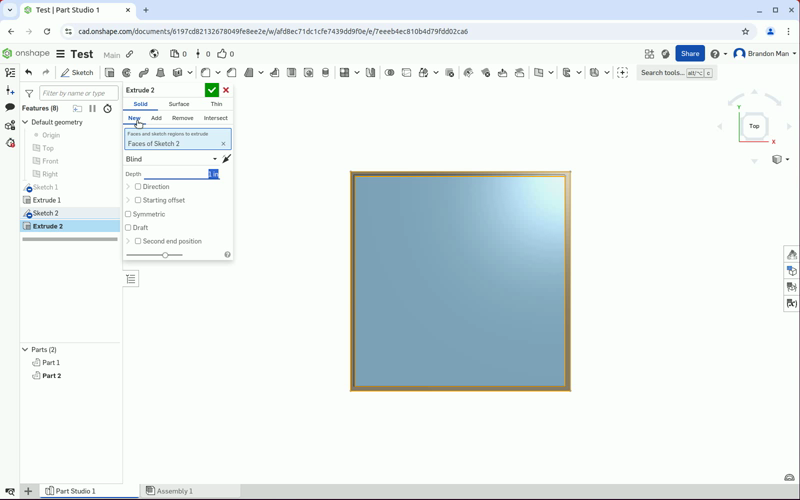
text(0.963)
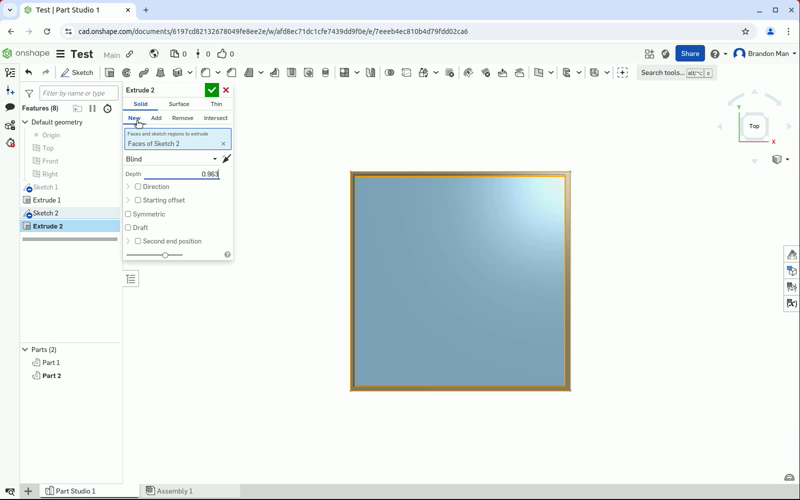
key(enter)
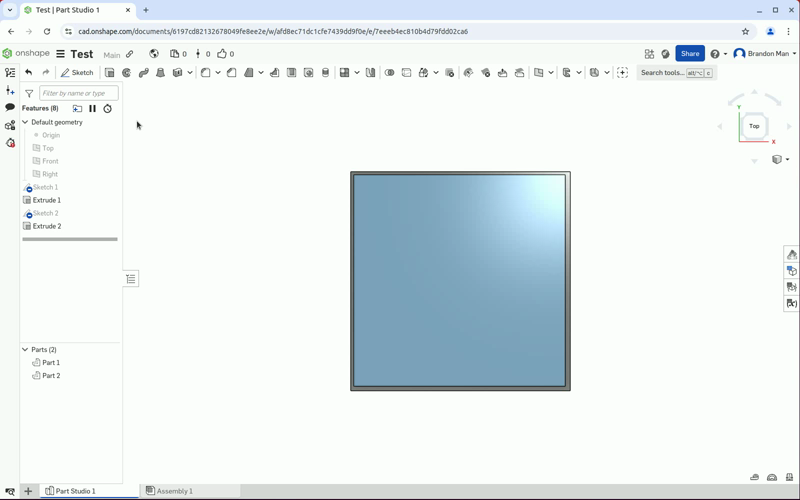
key(shift+h)
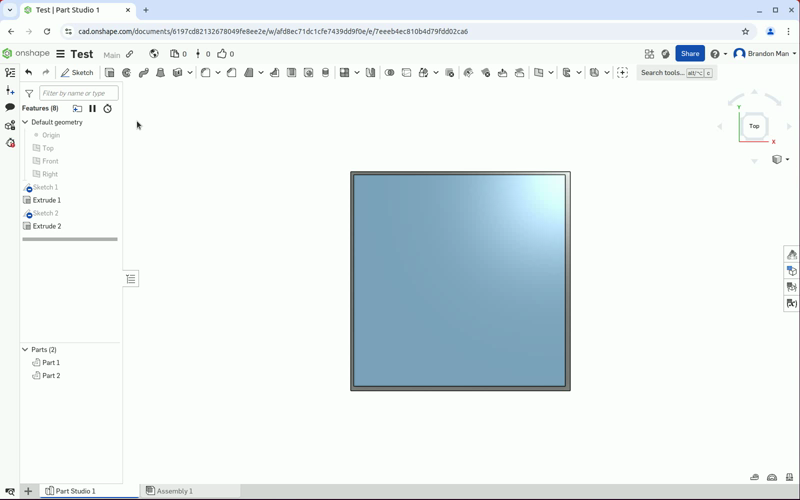
key(shift+h)
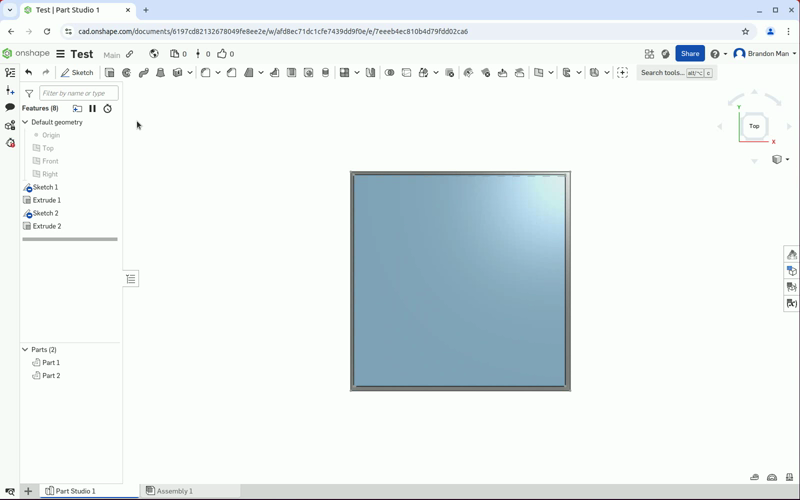
key(shift+7)
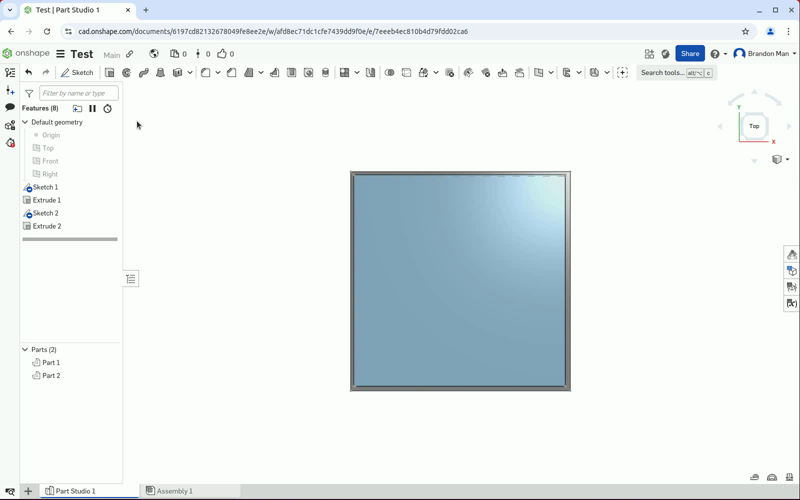
key(up, 3)
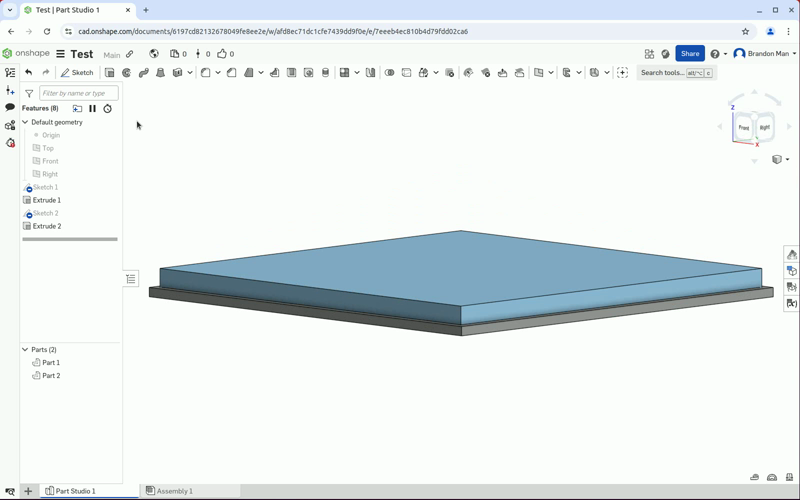
key(left, 3)
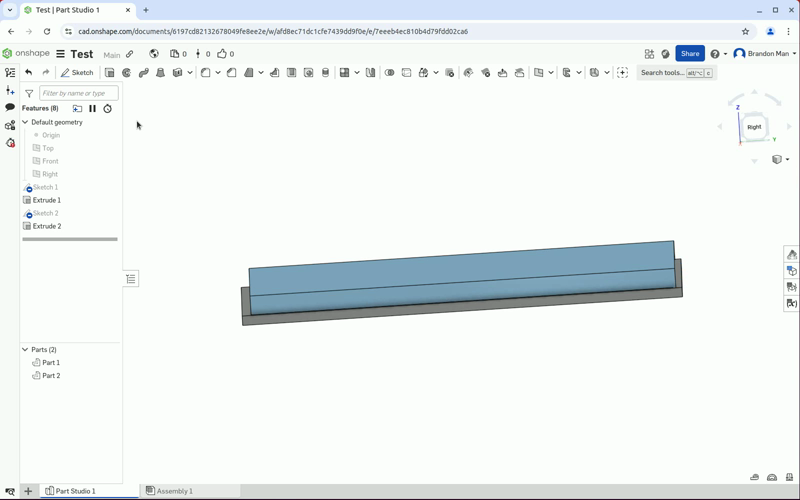
key(right, 3)
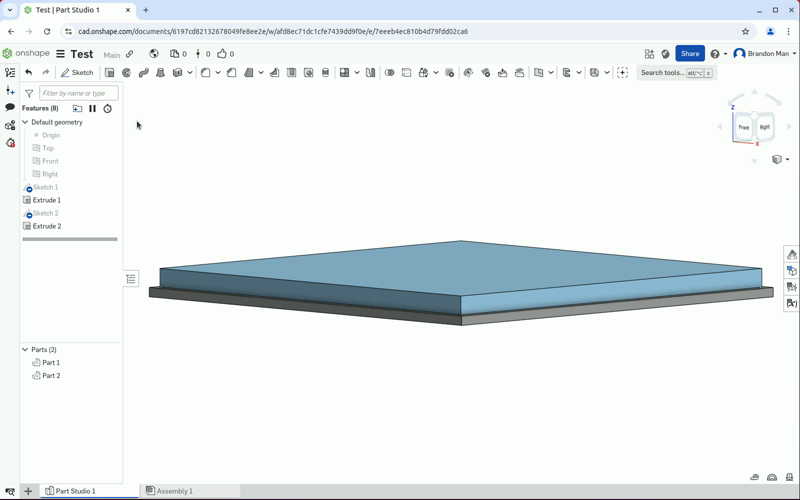
key(down, 3)
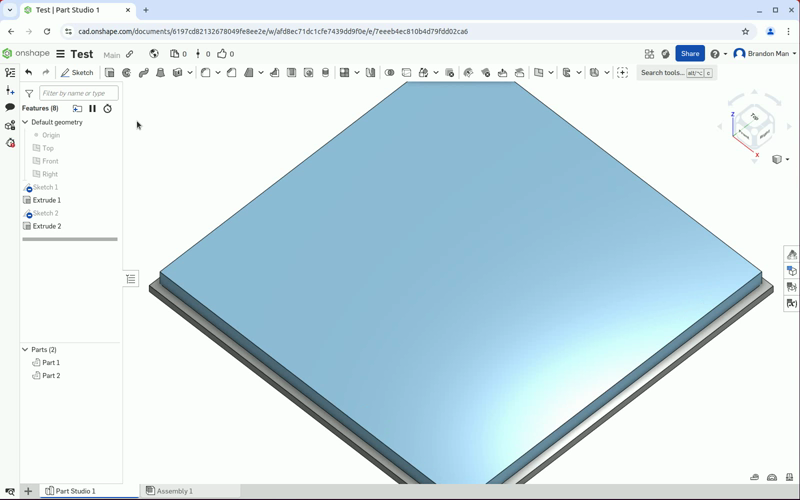
mouse_move(73, 189)
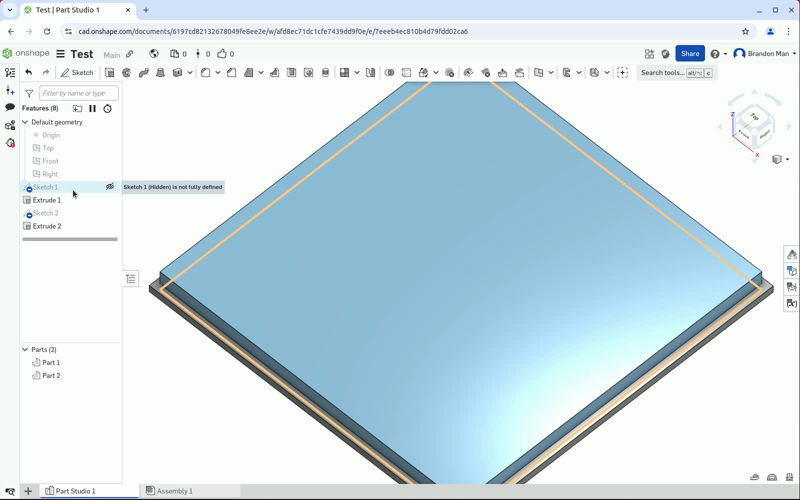
click(73, 189)